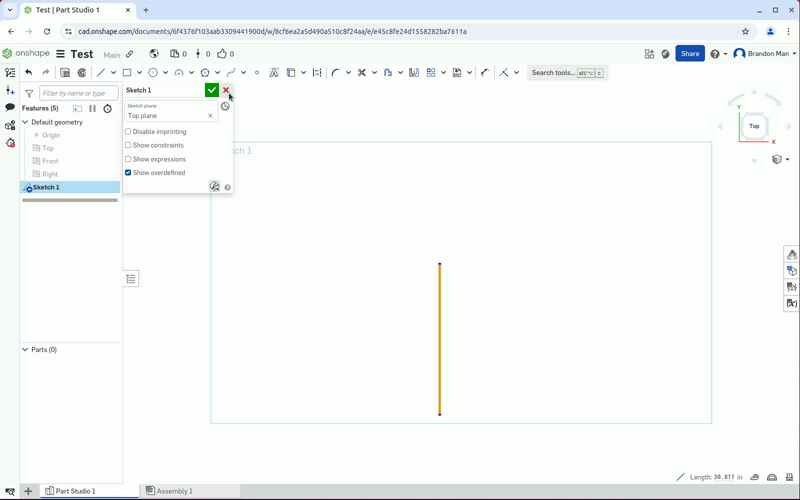
key(shift+h)
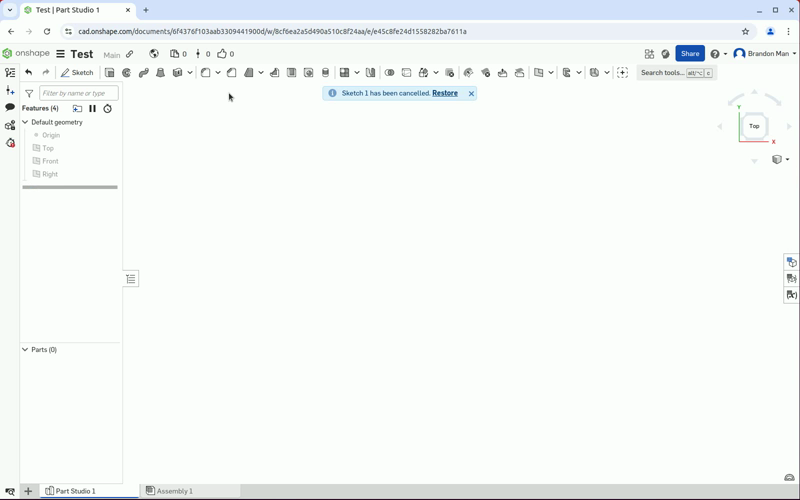
mouse_move(73, 352)
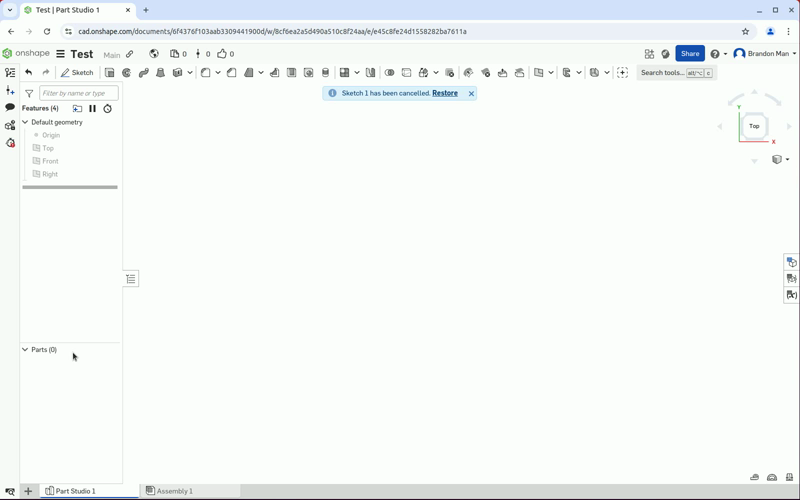
key(y)
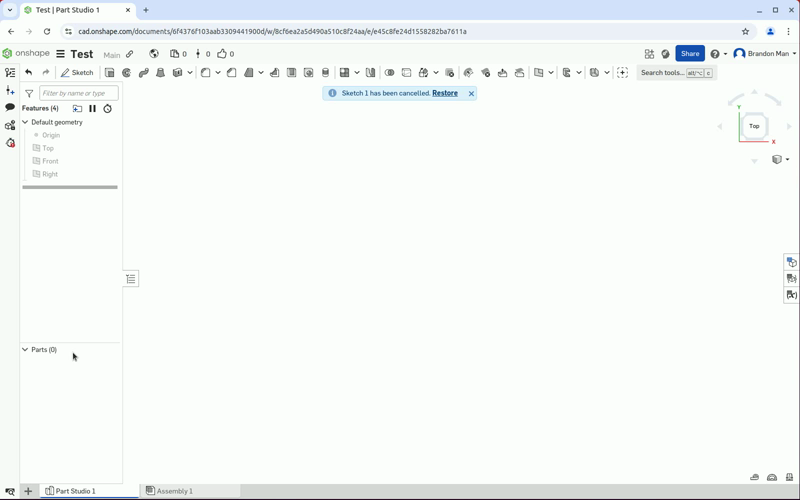
key(shift+p)
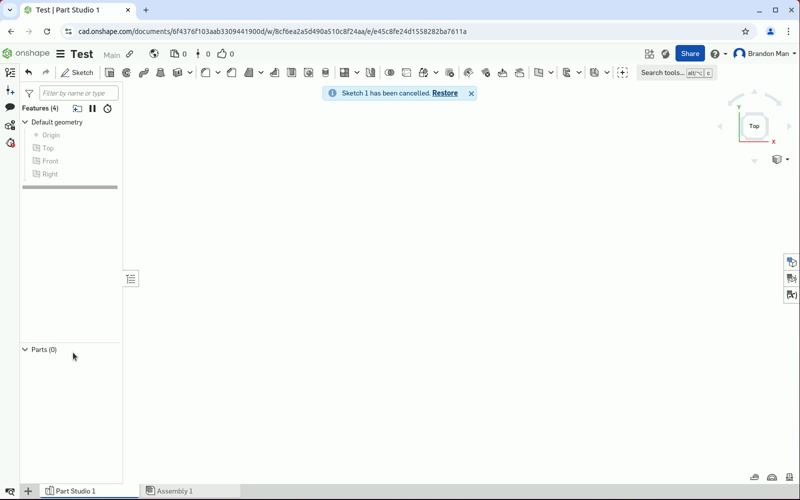
key(space)
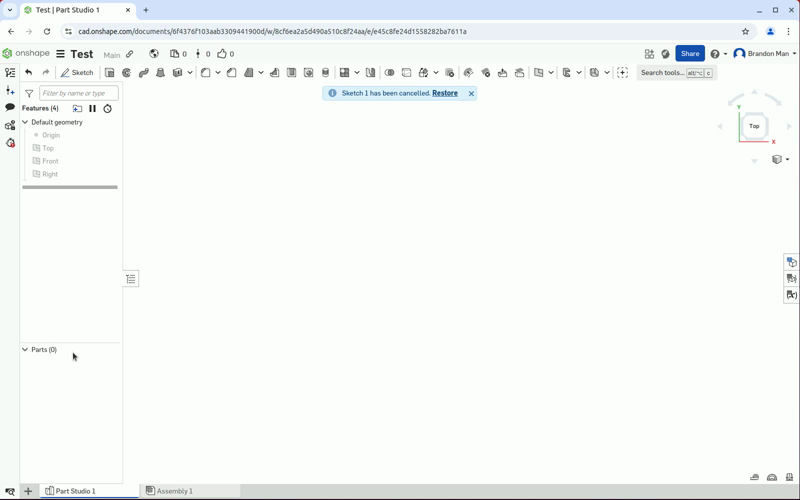
key_down(shift)
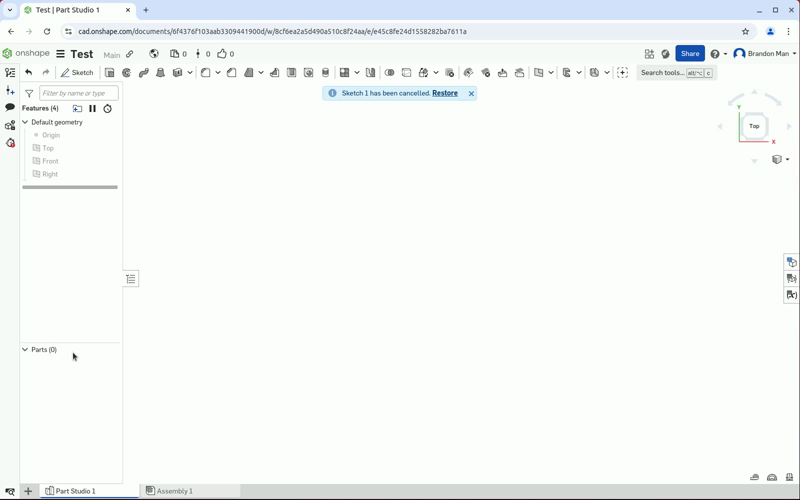
key(up)
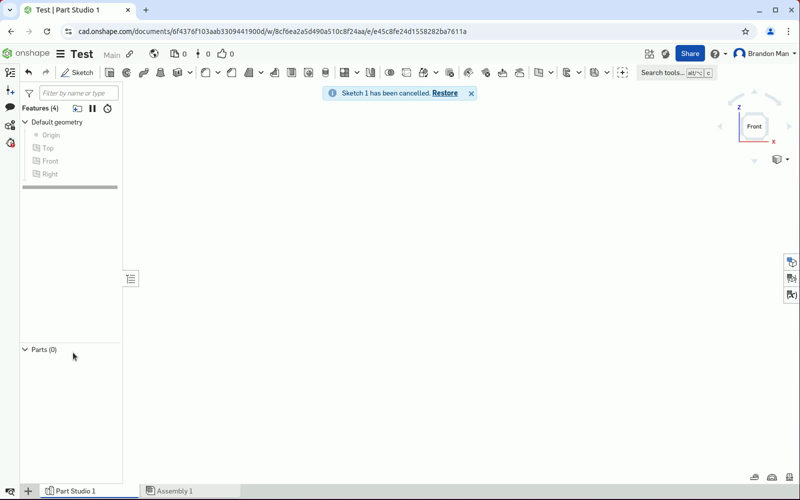
key_up(shift)
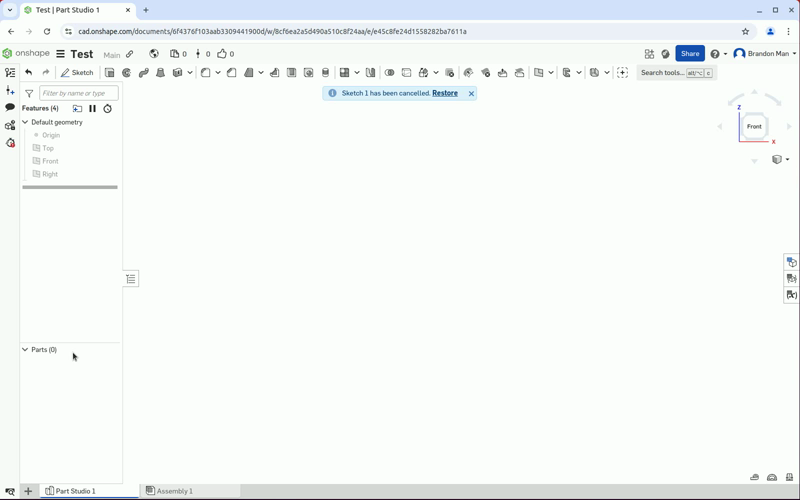
key(space)
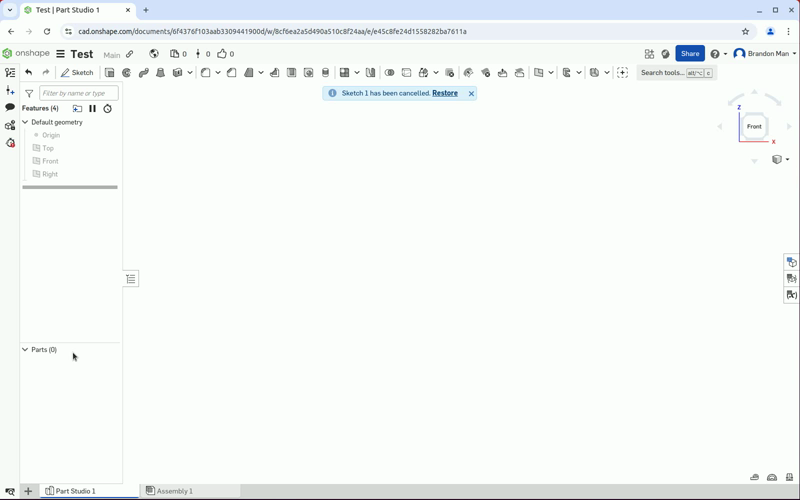
key_down(shift)
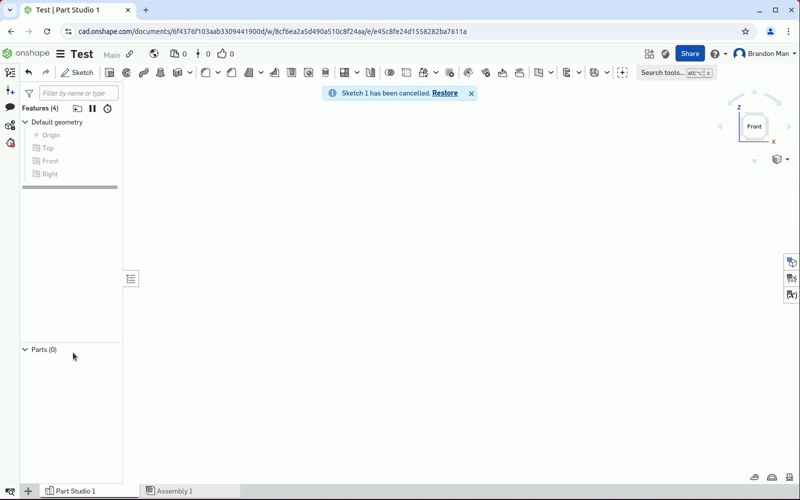
key(left)
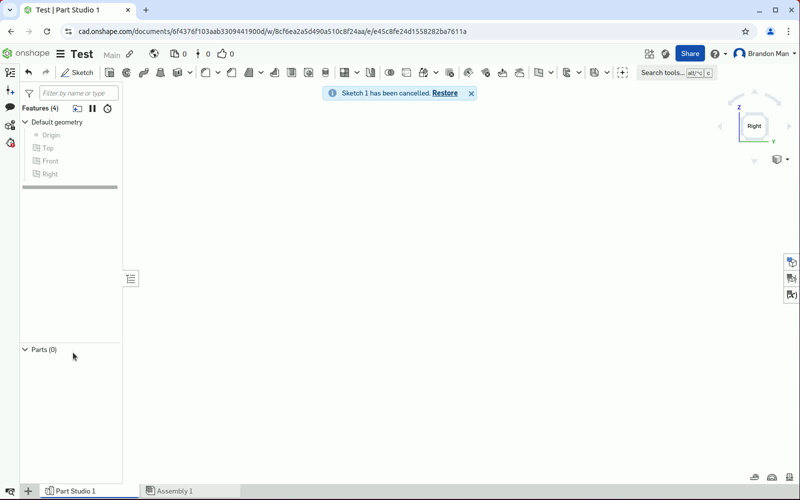
key_up(shift)
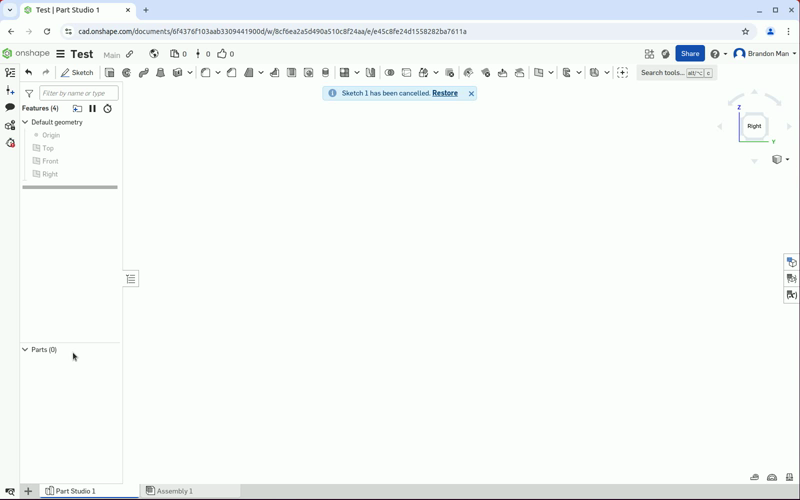
mouse_move(73, 352)
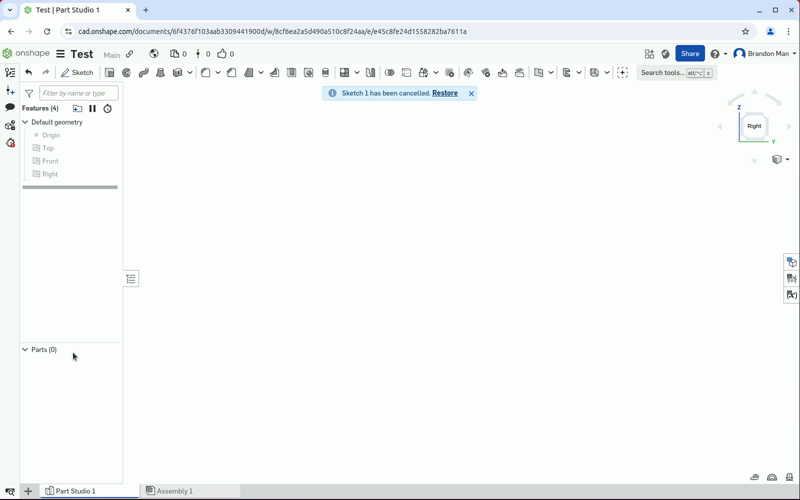
key(shift+y)
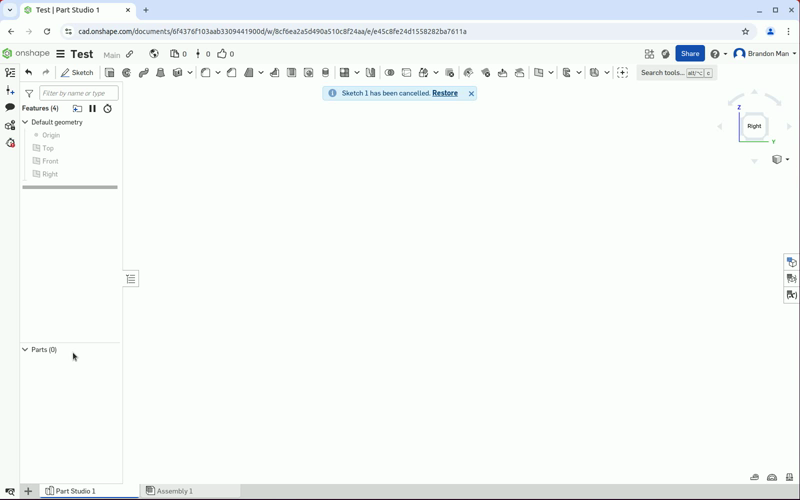
key(shift+s)
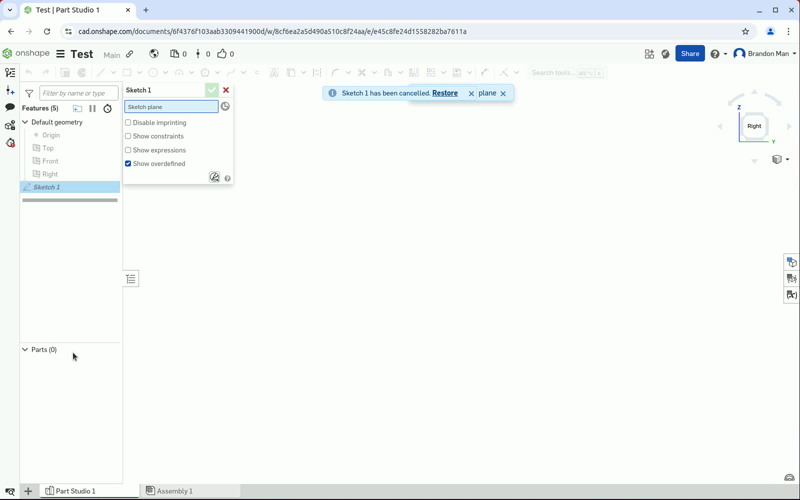
mouse_move(73, 176)
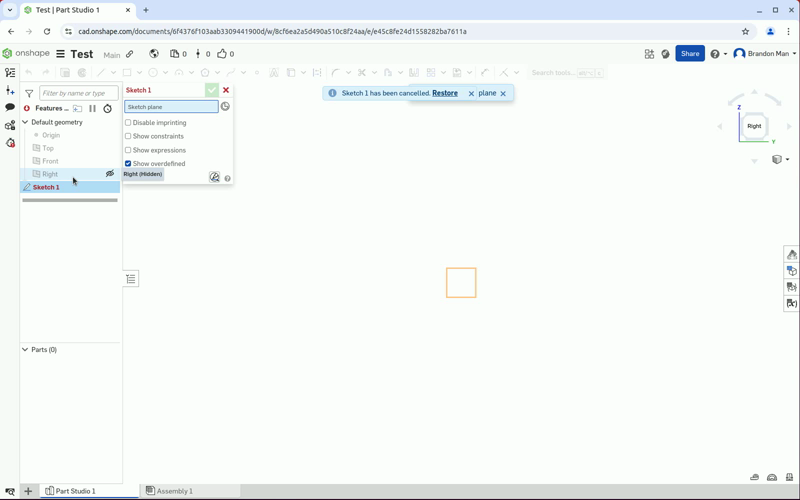
click(73, 176)
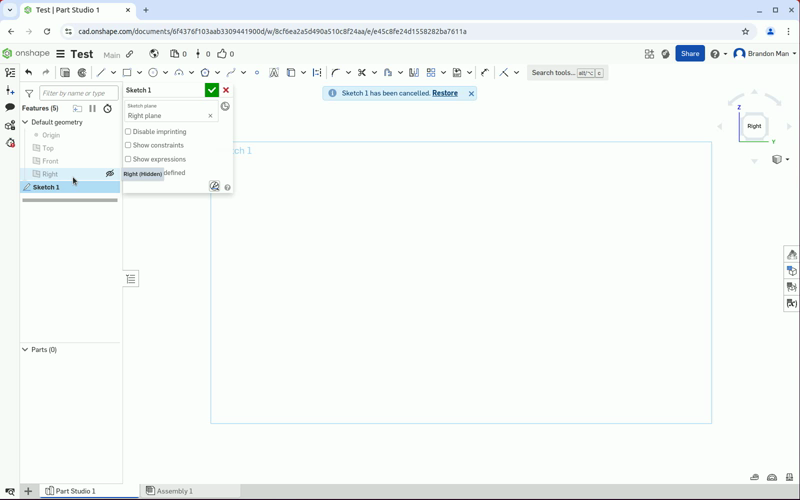
mouse_move(73, 352)
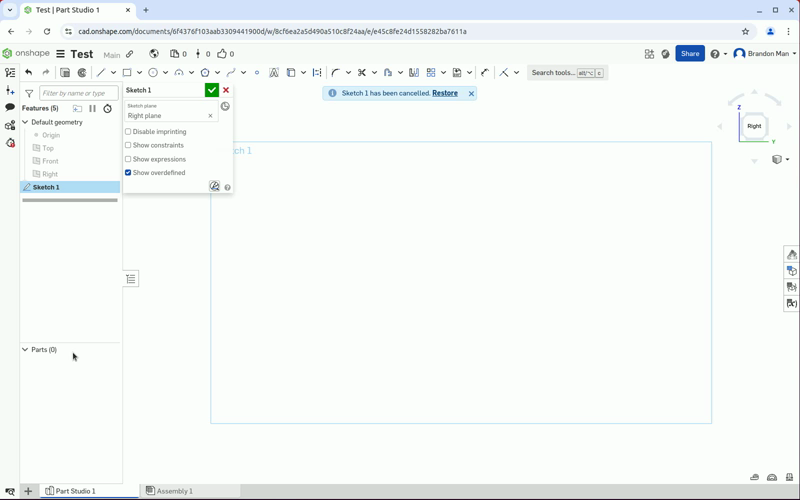
key(y)
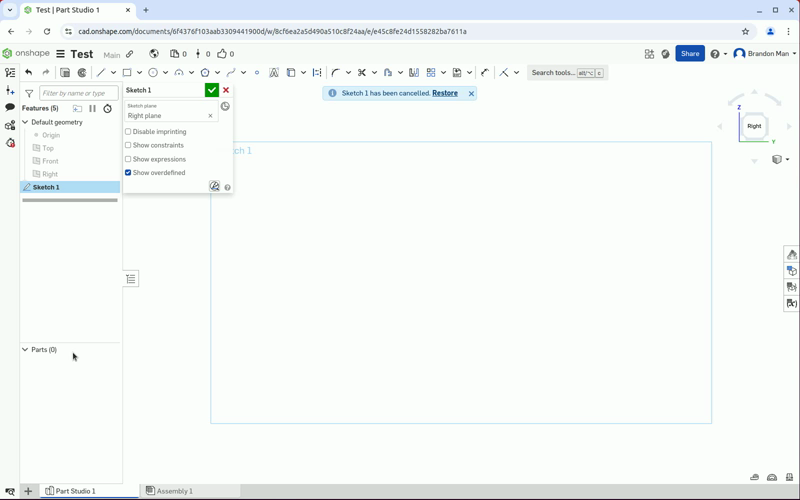
key(l)
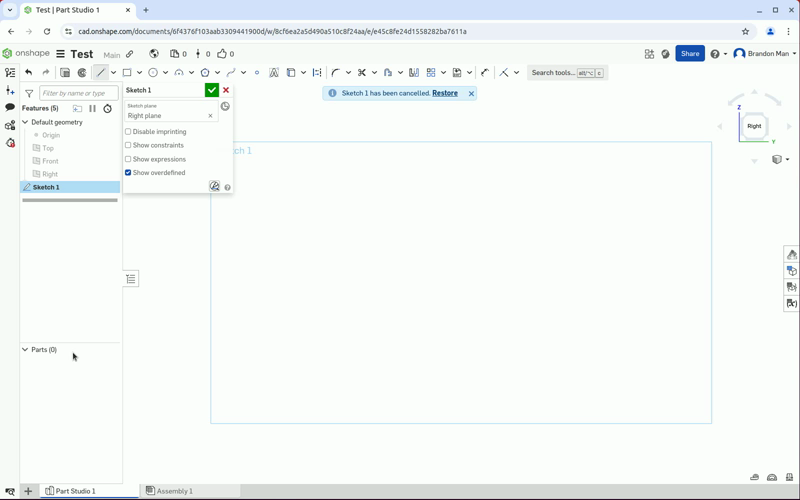
key_down(shift)
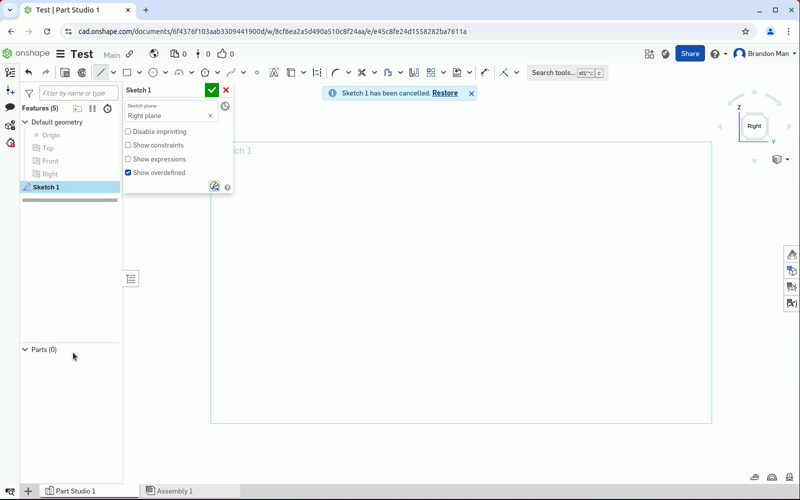
mouse_move(460, 282)
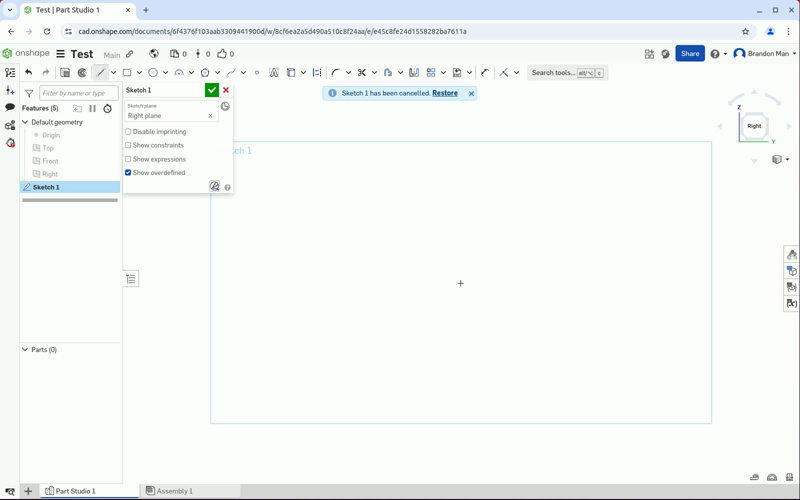
click(460, 282)
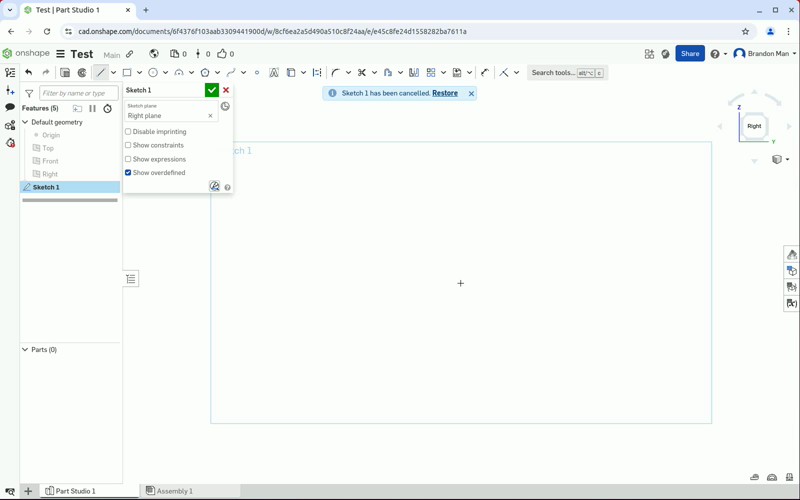
key_up(shift)
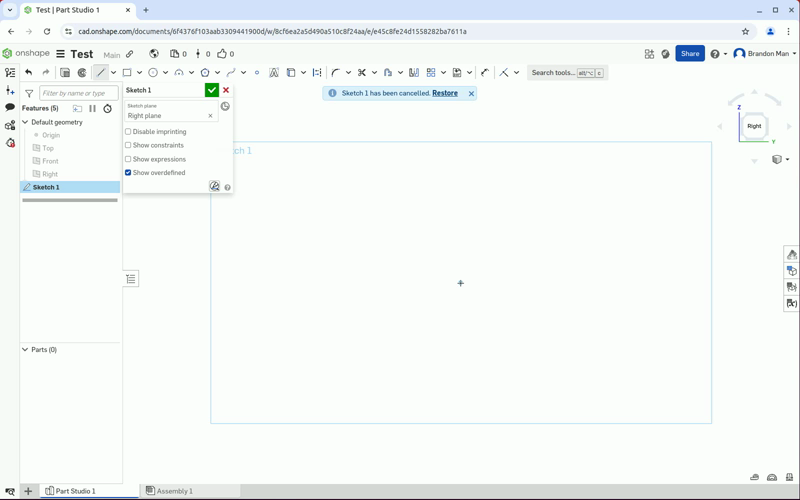
key_down(shift)
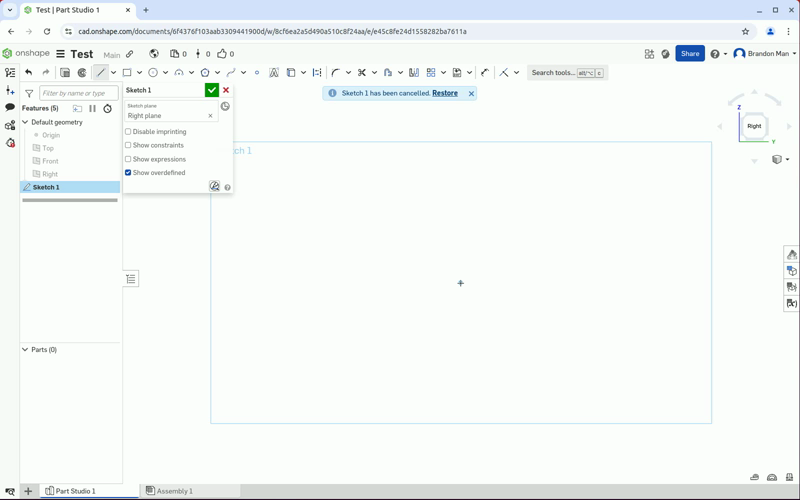
mouse_move(535, 282)
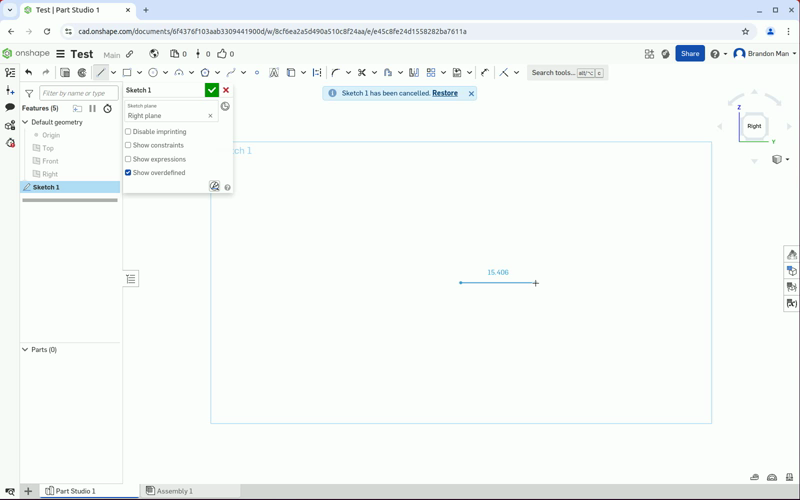
click(535, 282)
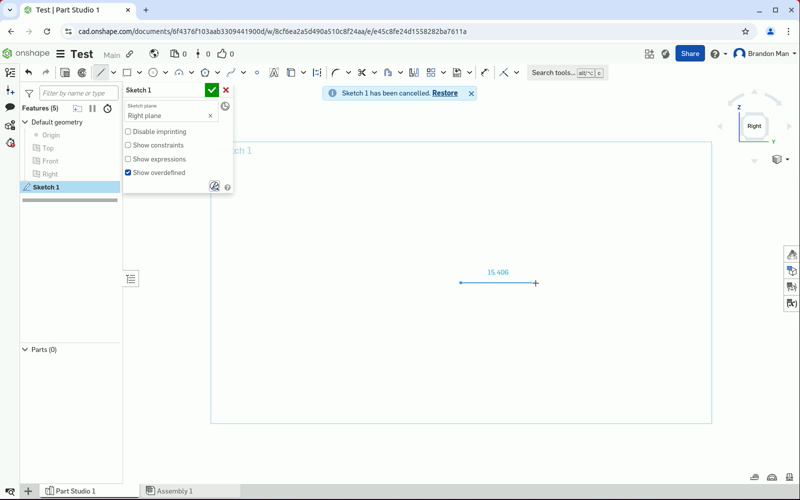
key_up(shift)
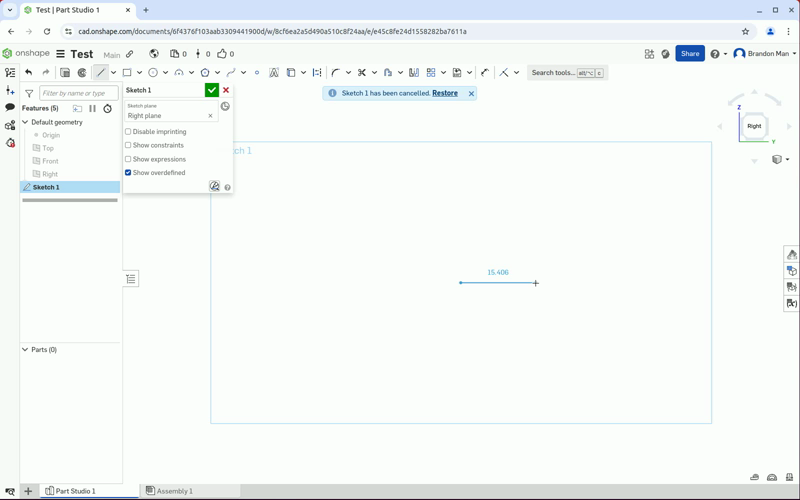
key_down(shift)
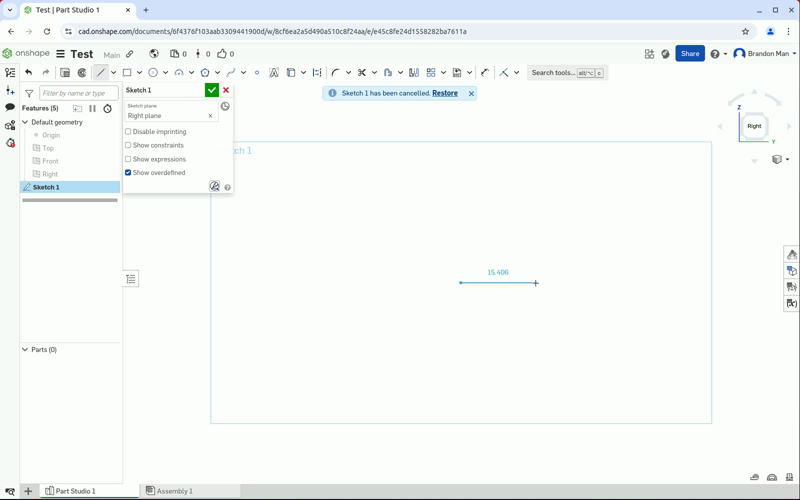
mouse_move(535, 189)
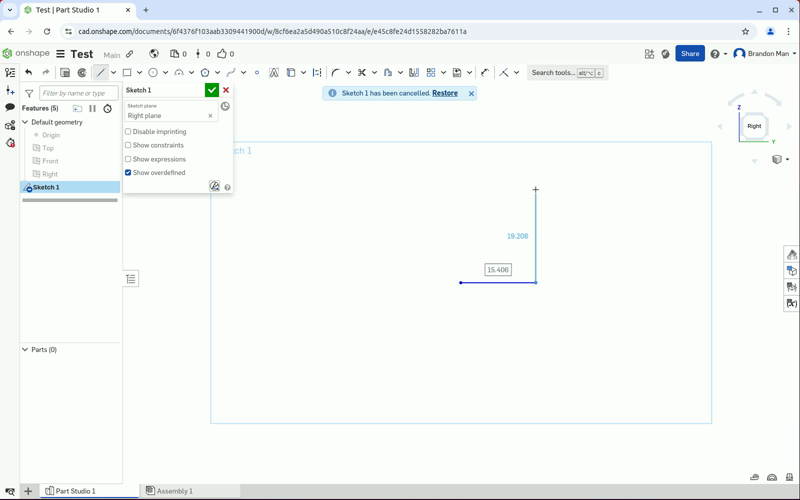
click(535, 189)
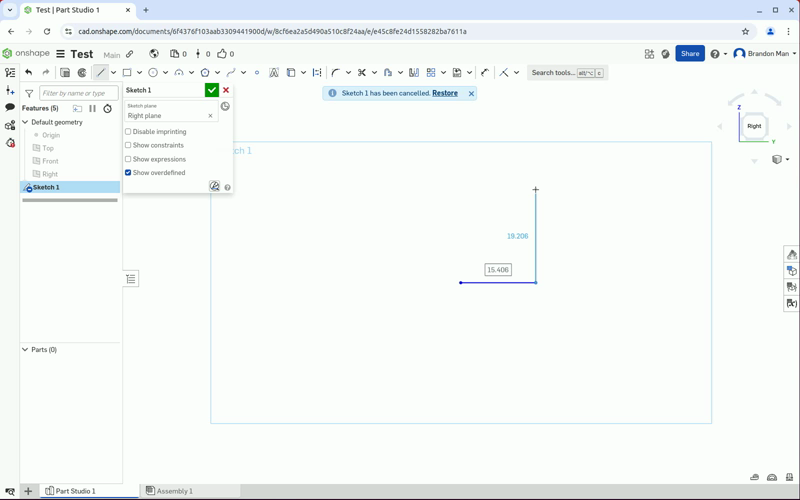
key_up(shift)
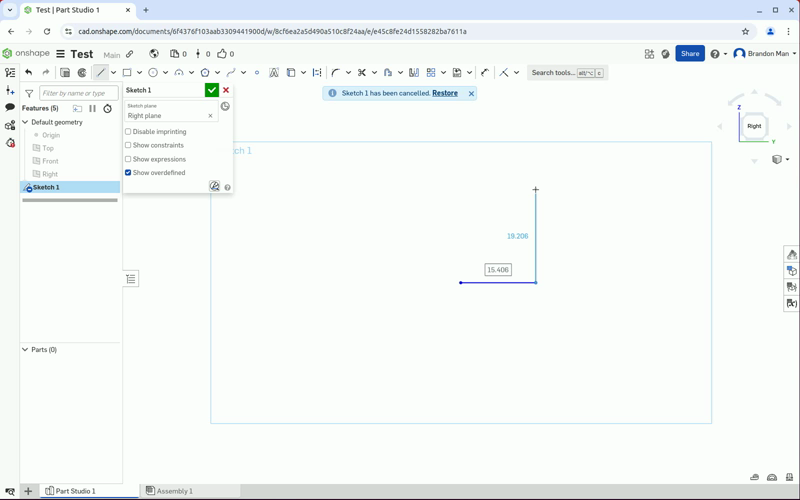
key_down(shift)
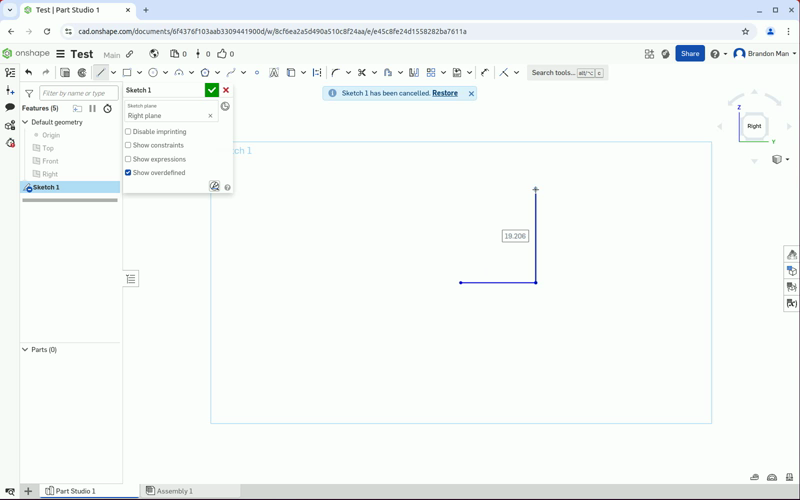
mouse_move(565, 189)
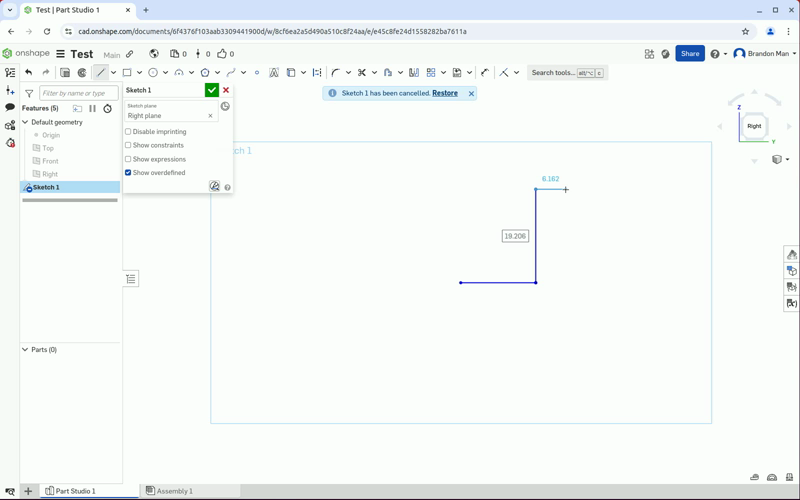
mouse_move(498, 189)
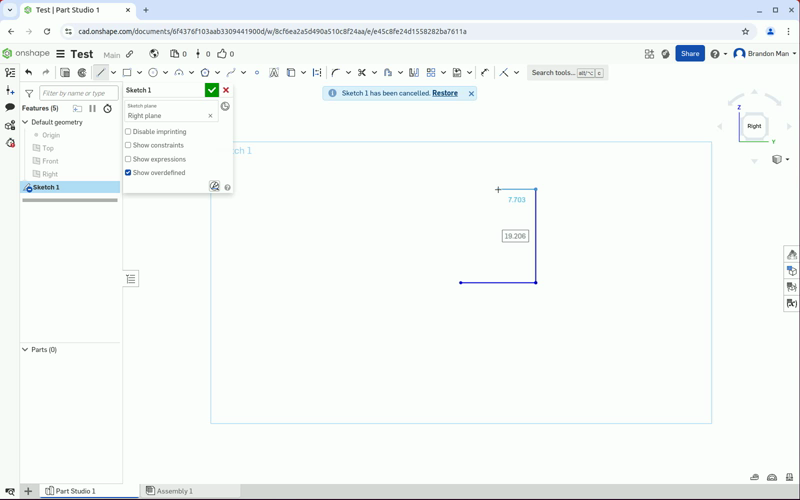
click(498, 189)
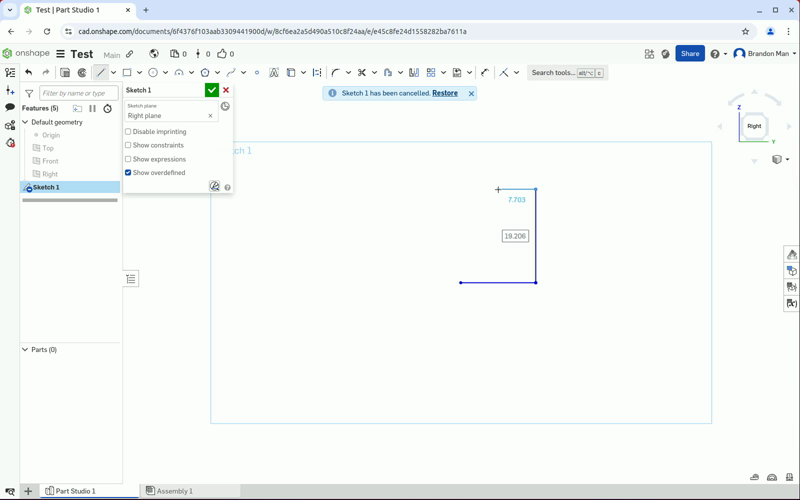
key_up(shift)
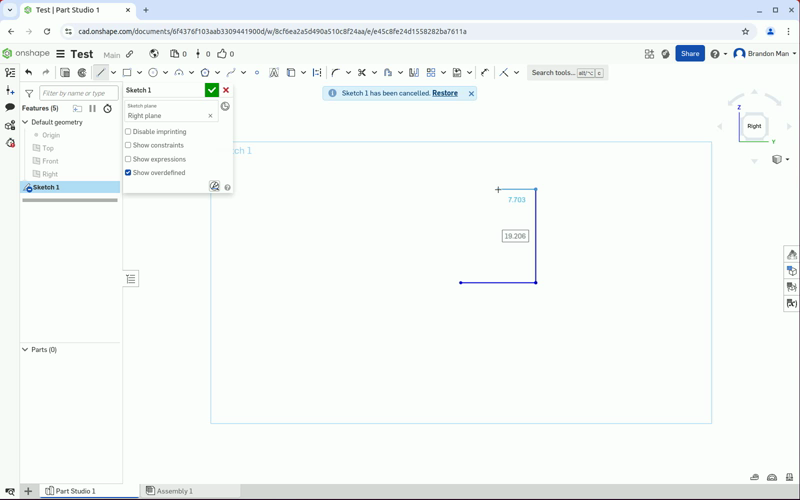
key_down(shift)
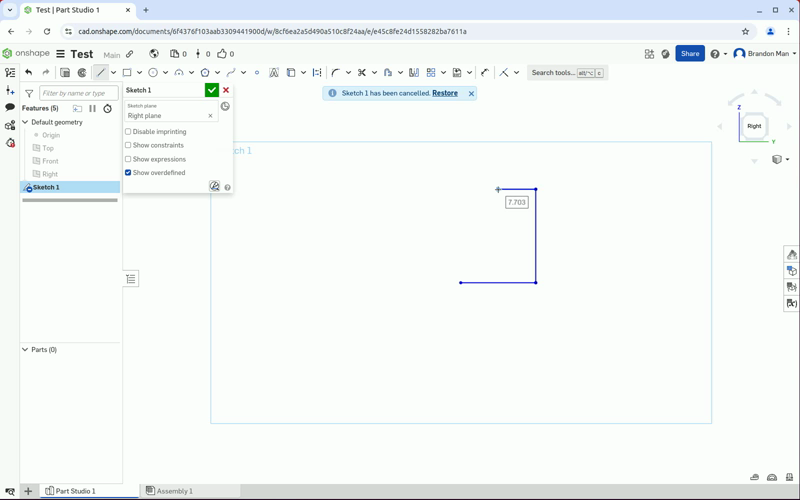
mouse_move(528, 189)
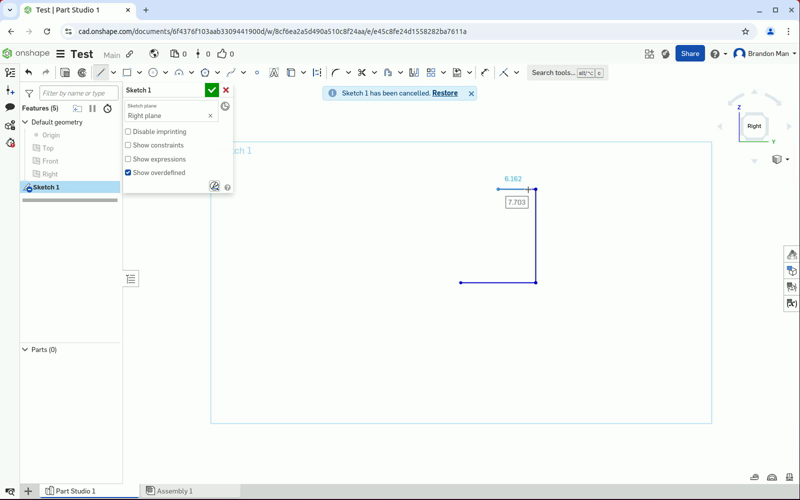
mouse_move(498, 245)
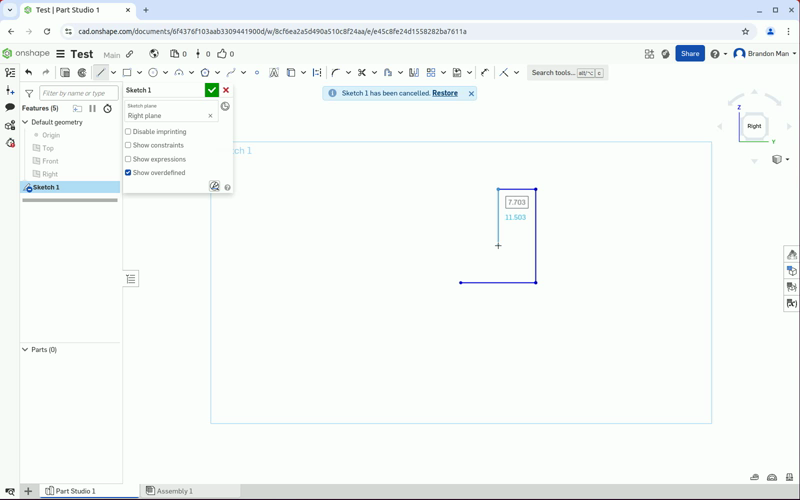
click(498, 245)
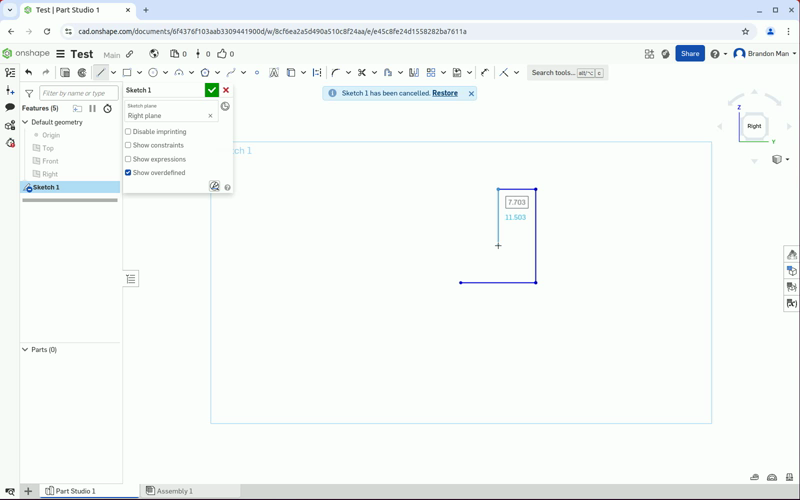
key_up(shift)
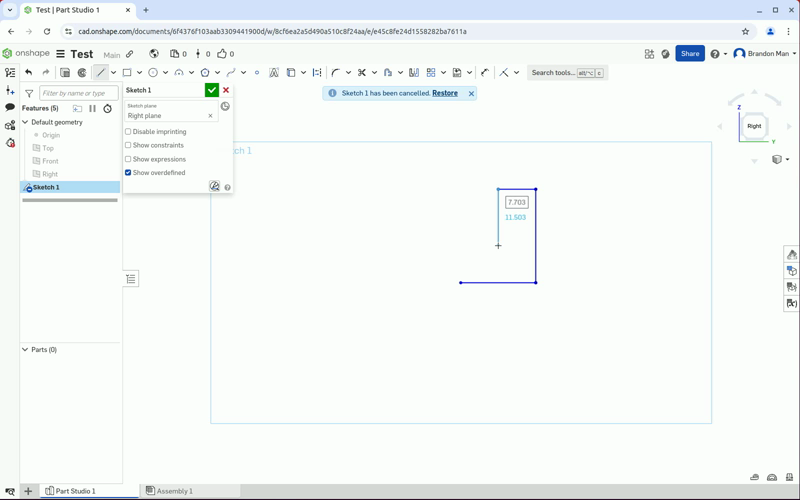
key_down(shift)
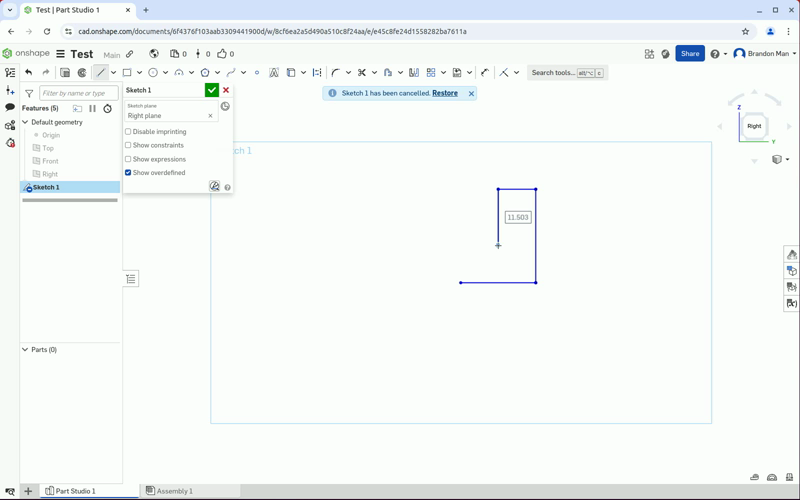
mouse_move(528, 245)
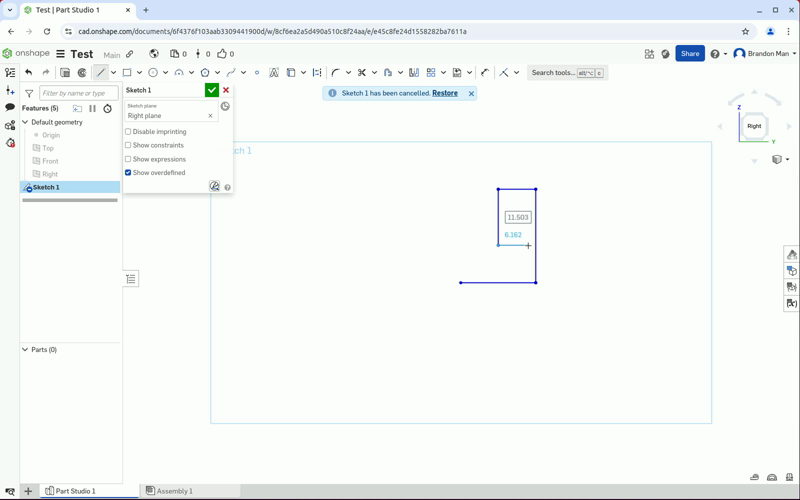
mouse_move(460, 245)
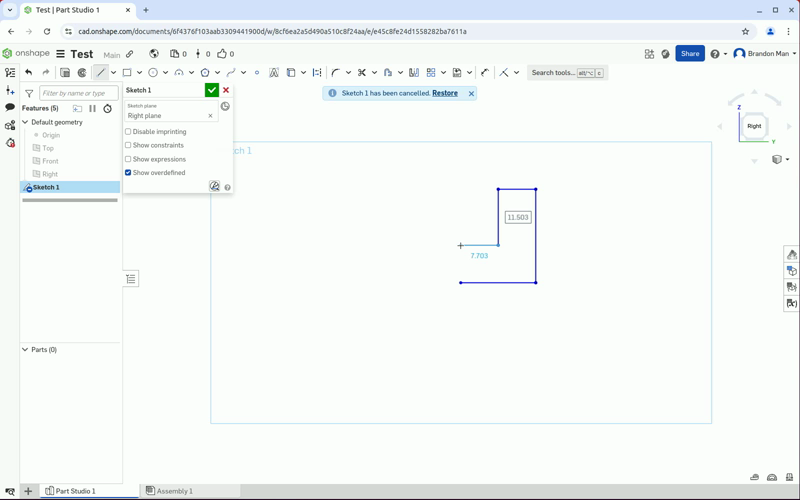
click(460, 245)
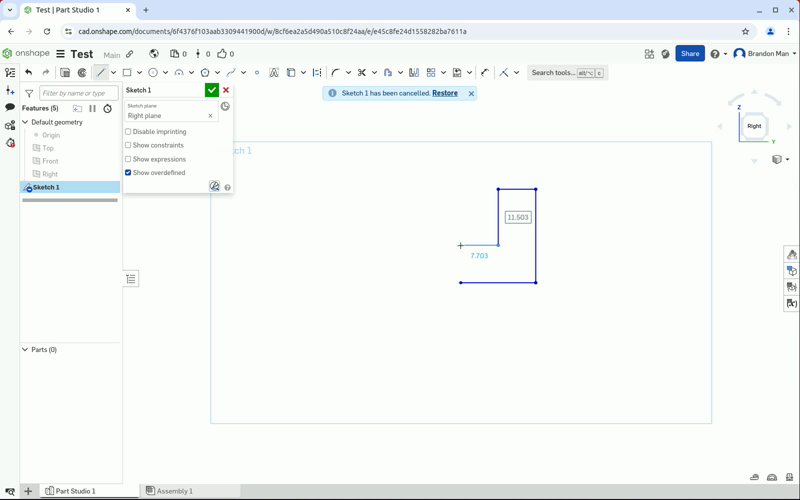
key_up(shift)
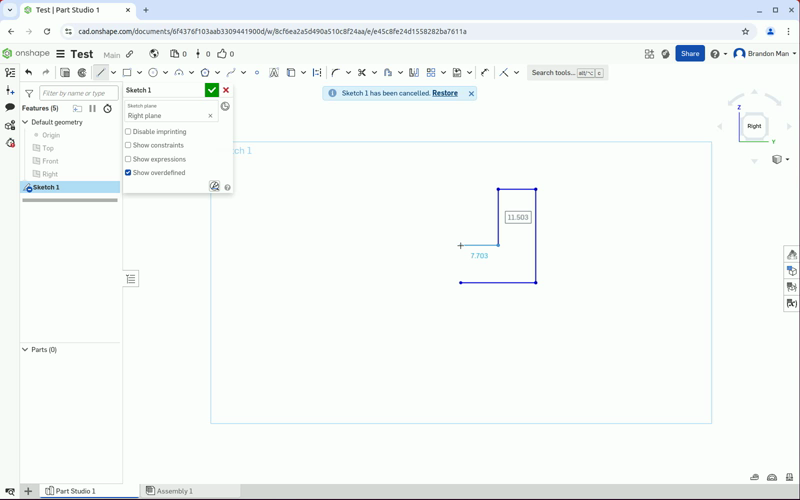
mouse_move(490, 245)
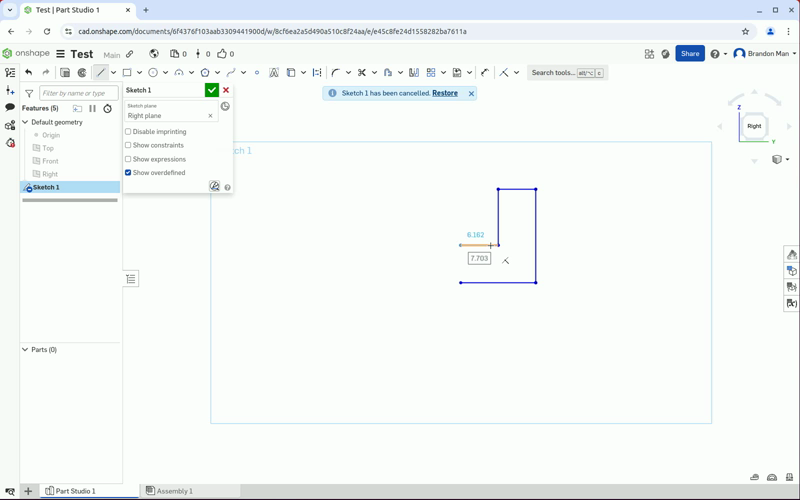
key_down(shift)
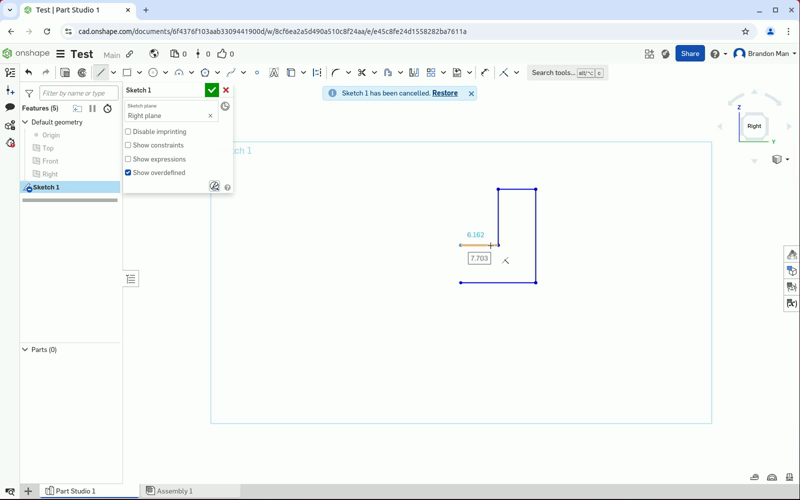
mouse_move(460, 282)
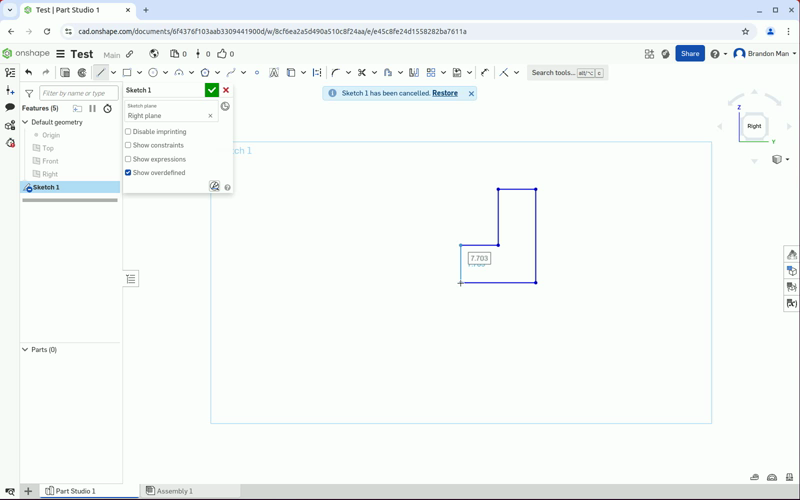
key_up(shift)
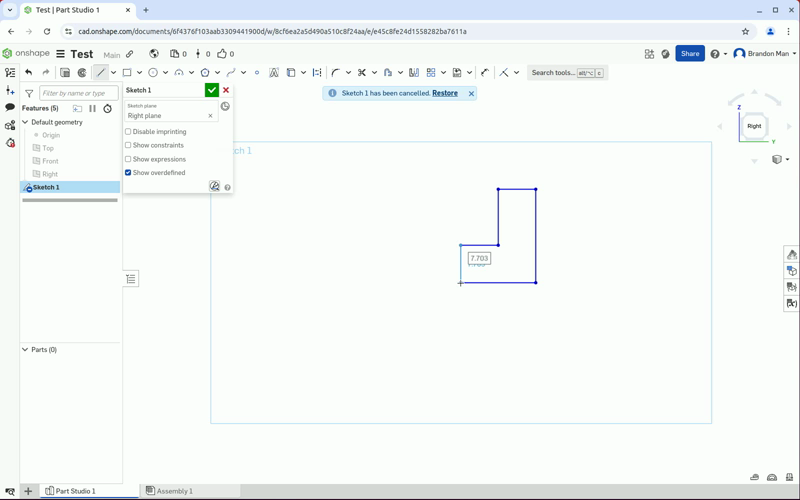
click(460, 282)
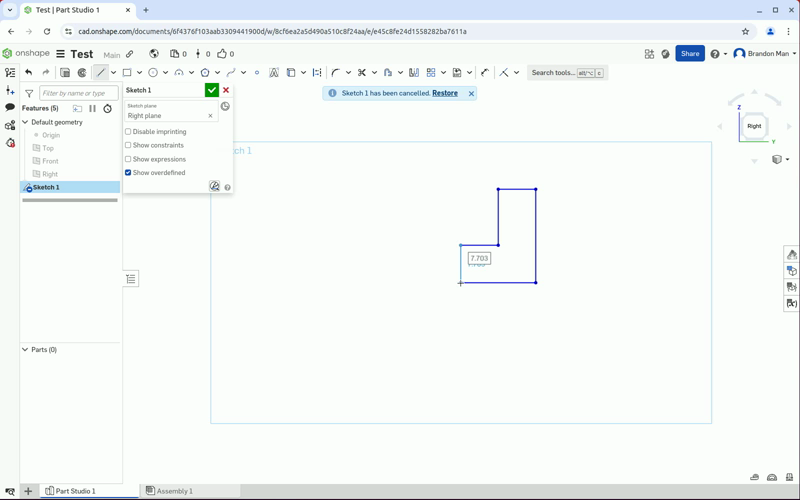
key(esc)
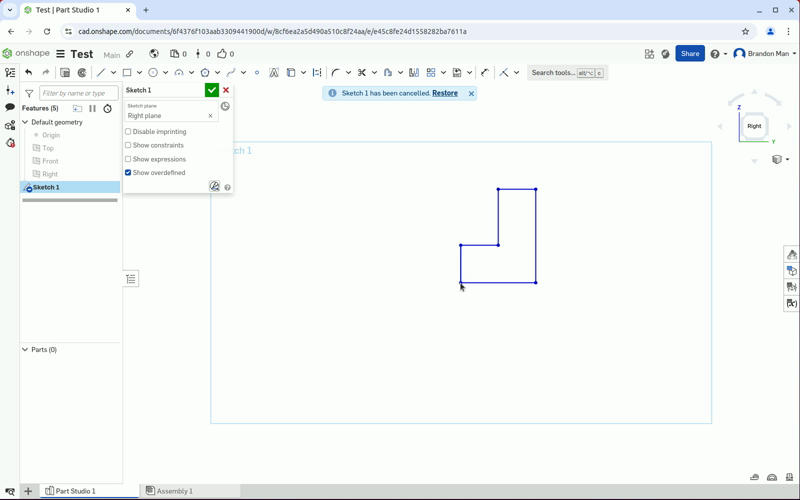
mouse_move(495, 264)
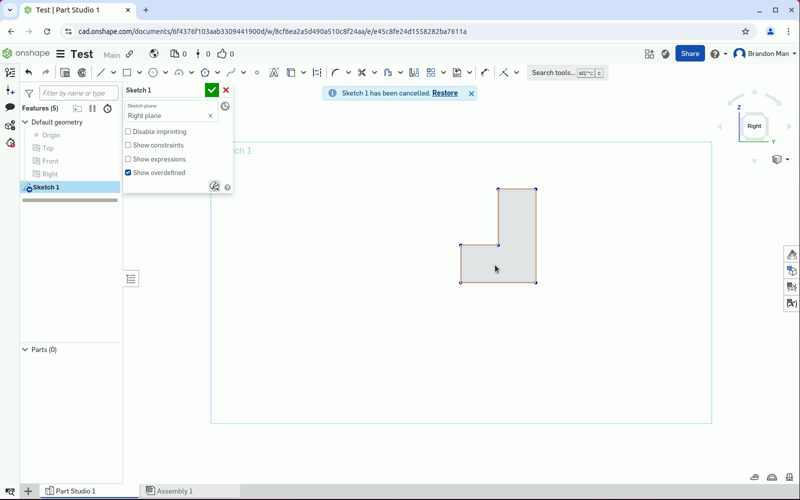
click(495, 264)
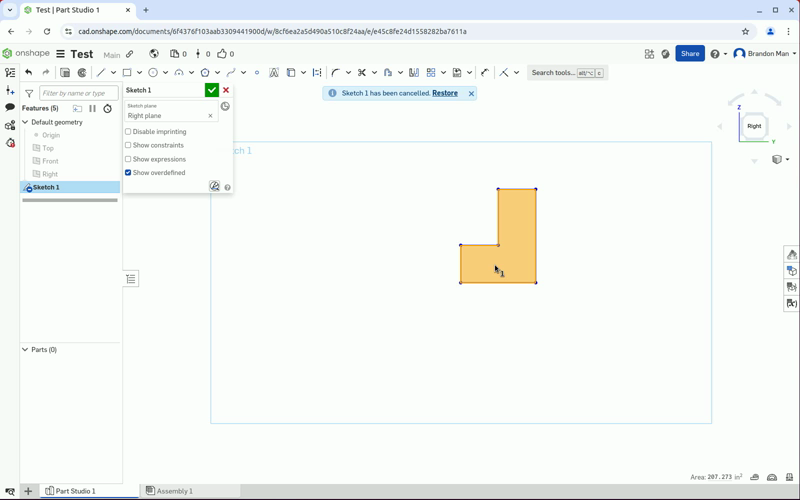
mouse_move(73, 352)
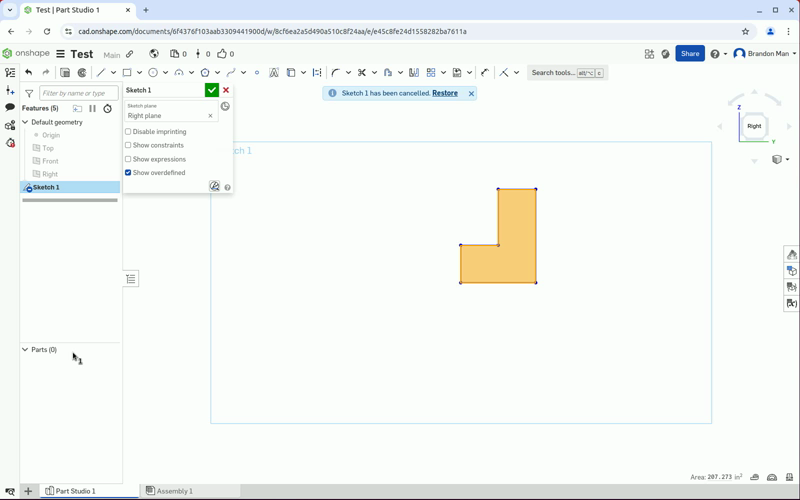
key(shift+y)
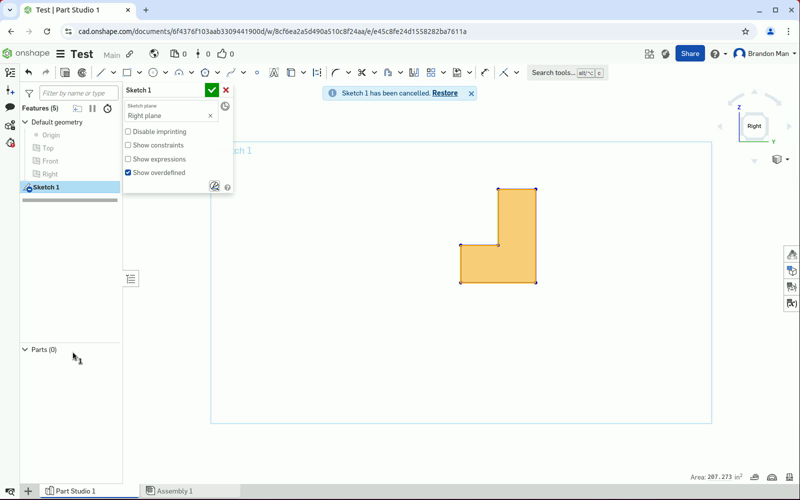
key(shift+e)
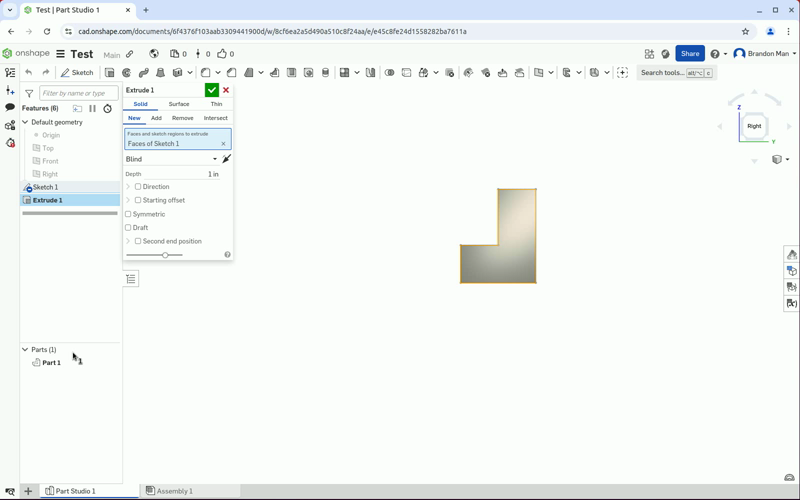
mouse_move(143, 106)
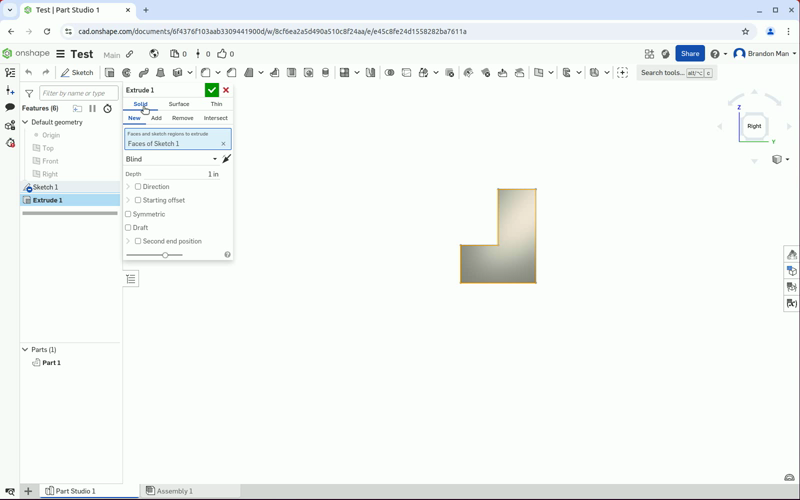
click(143, 106)
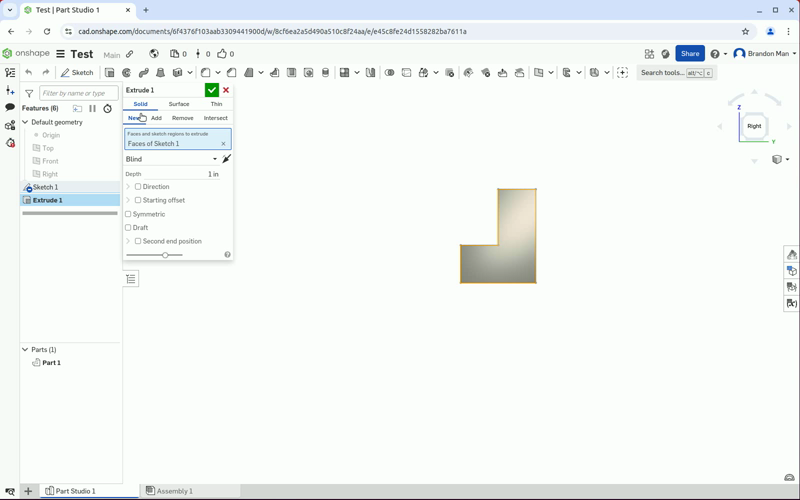
mouse_move(137, 120)
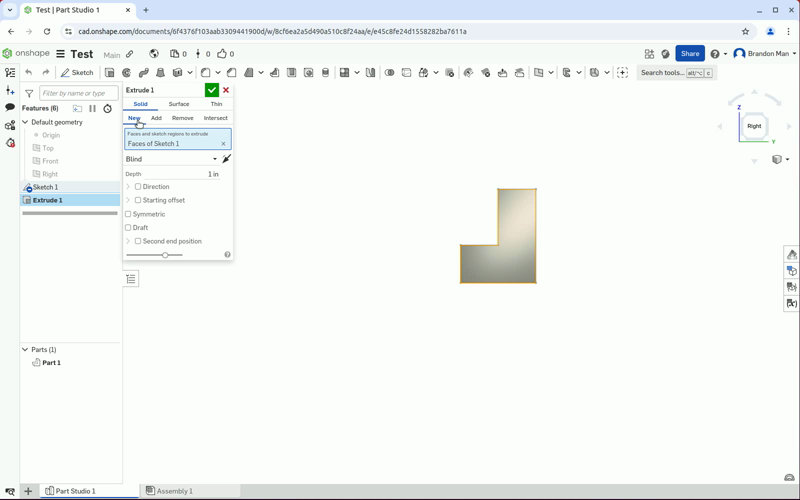
click(137, 120)
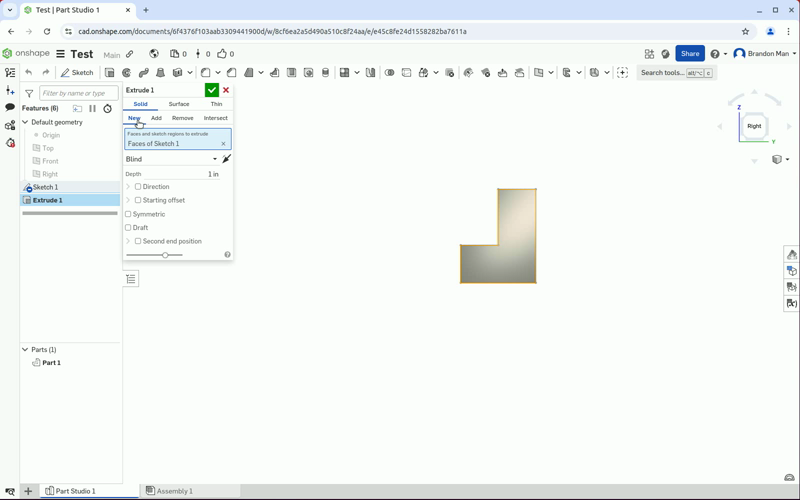
key(tab, 4)
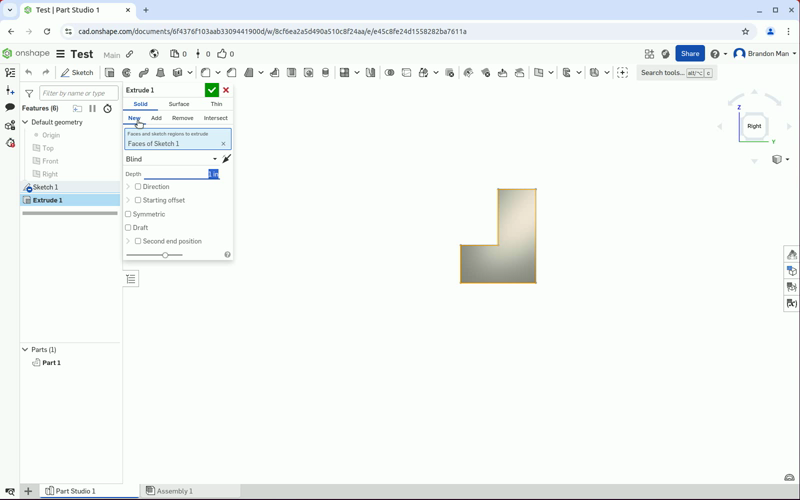
text(23.108)
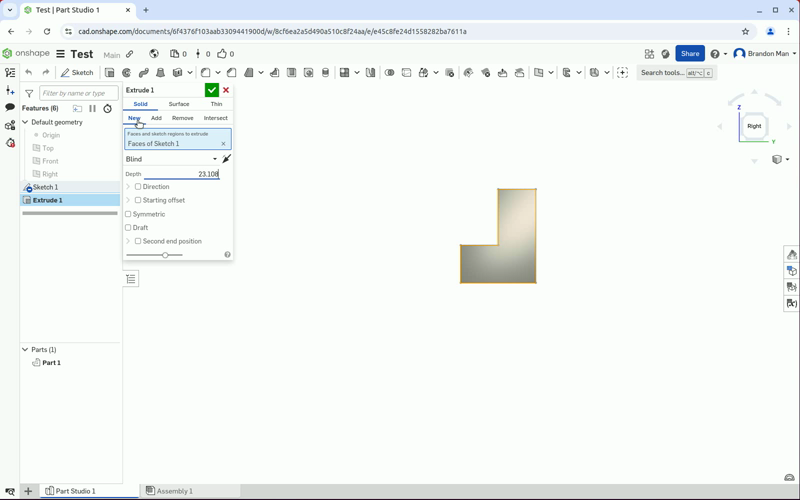
key(enter)
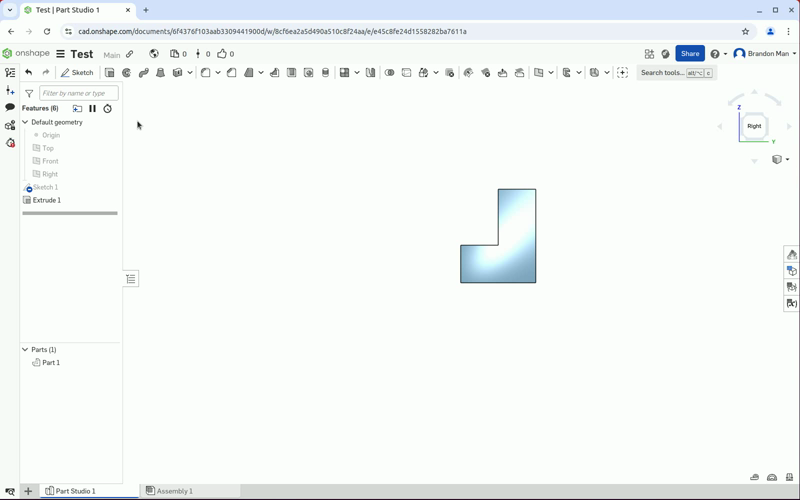
key(shift+h)
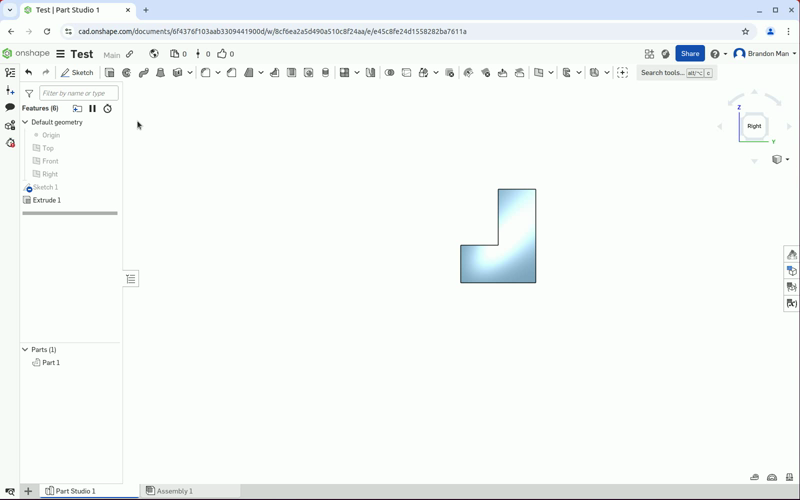
key(shift+h)
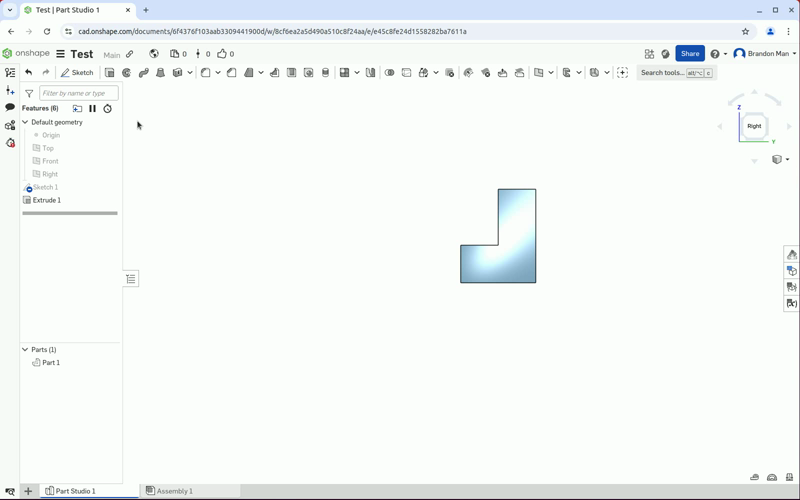
mouse_move(73, 189)
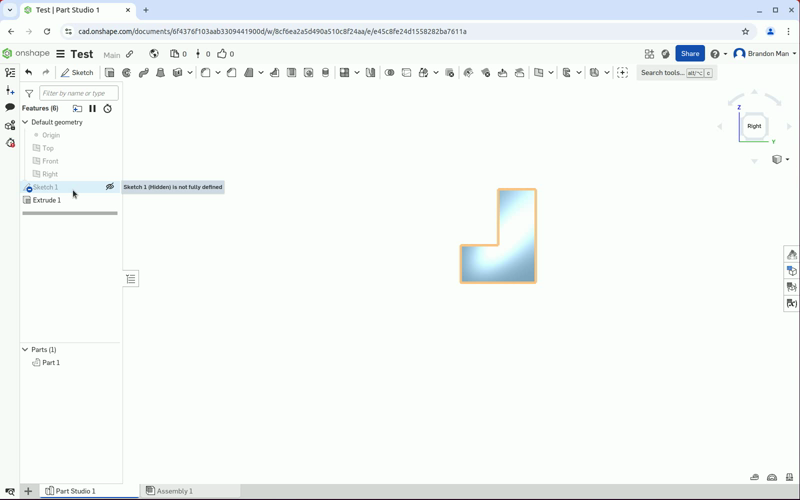
click(73, 189)
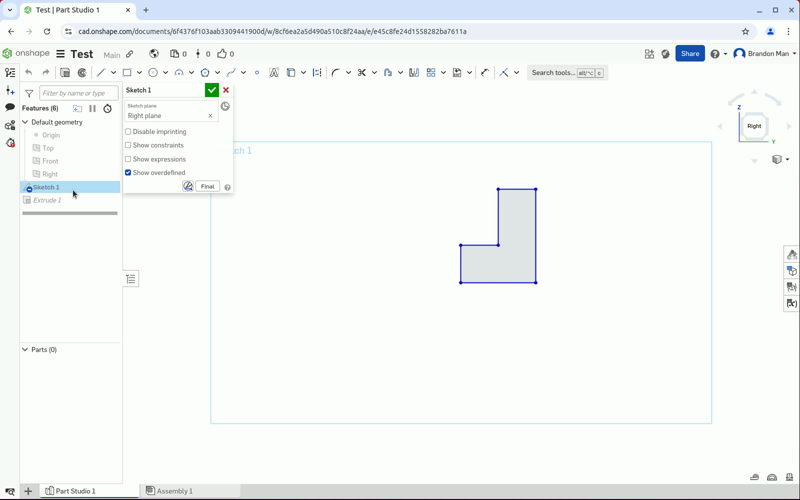
mouse_move(229, 92)
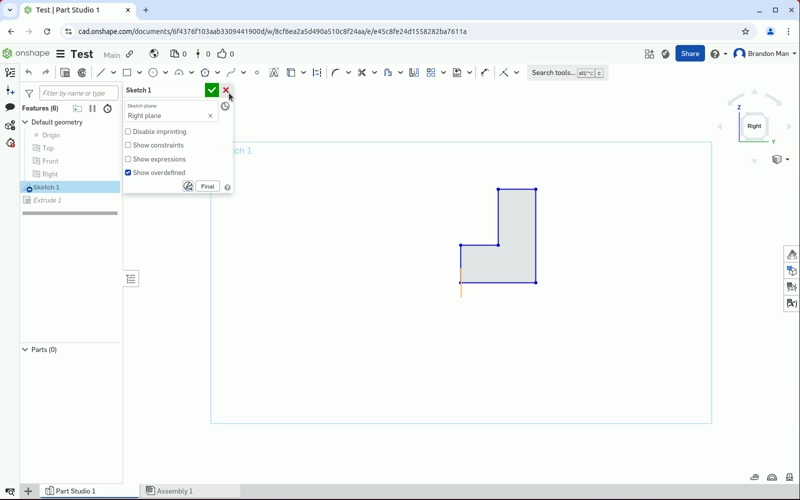
click(229, 92)
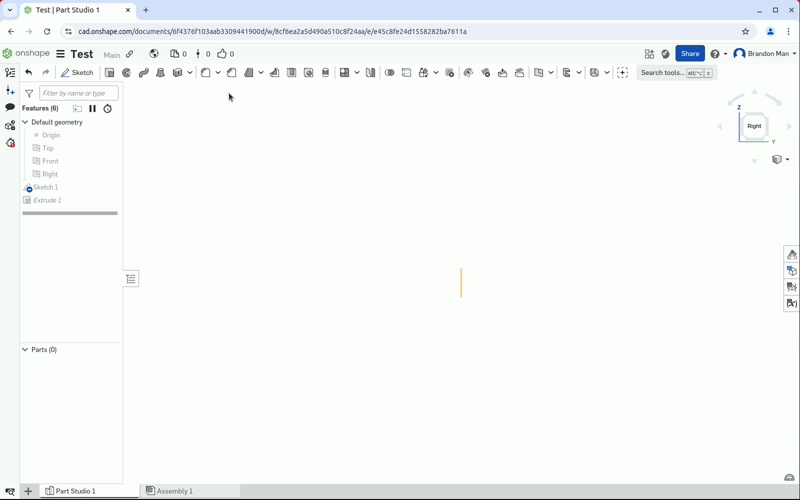
mouse_move(73, 352)
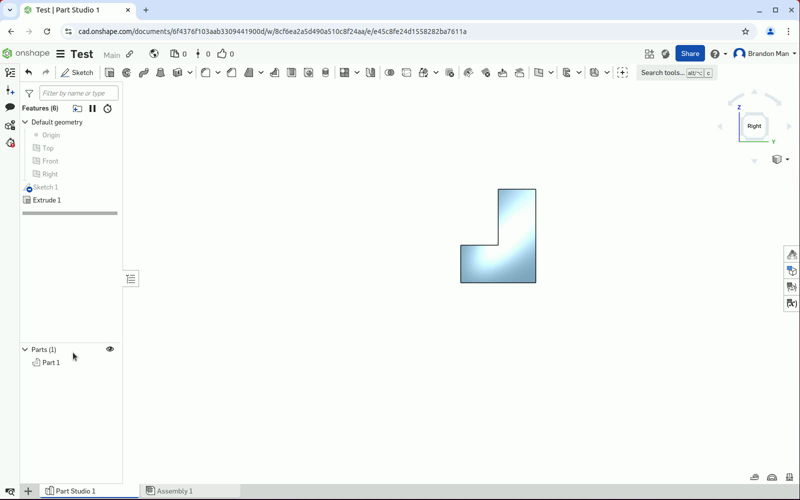
key(y)
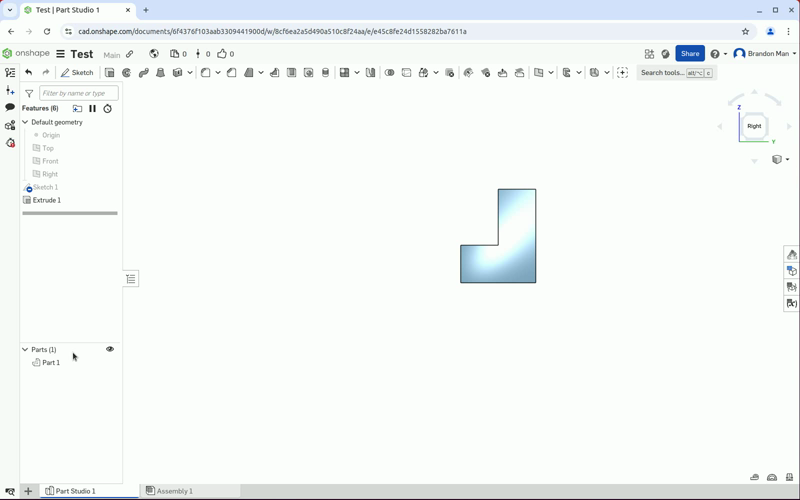
key(shift+p)
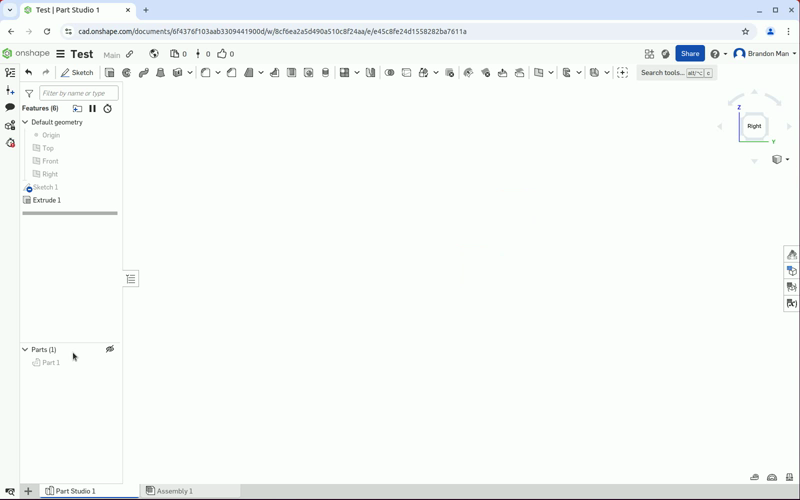
key(space)
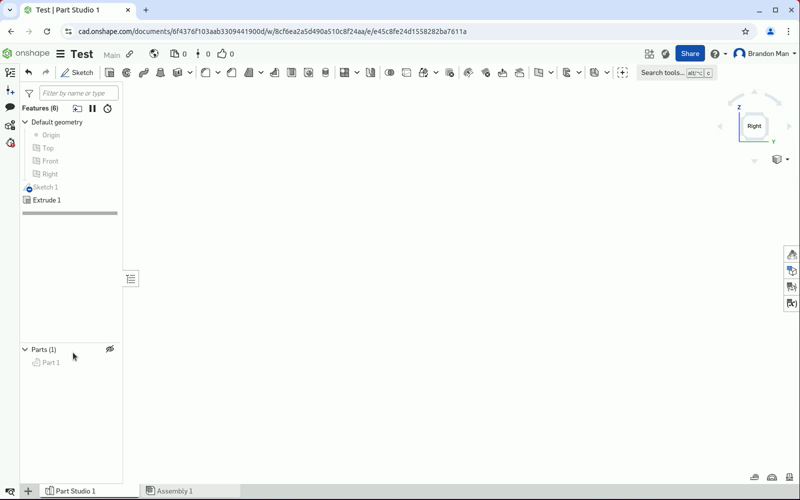
key_down(shift)
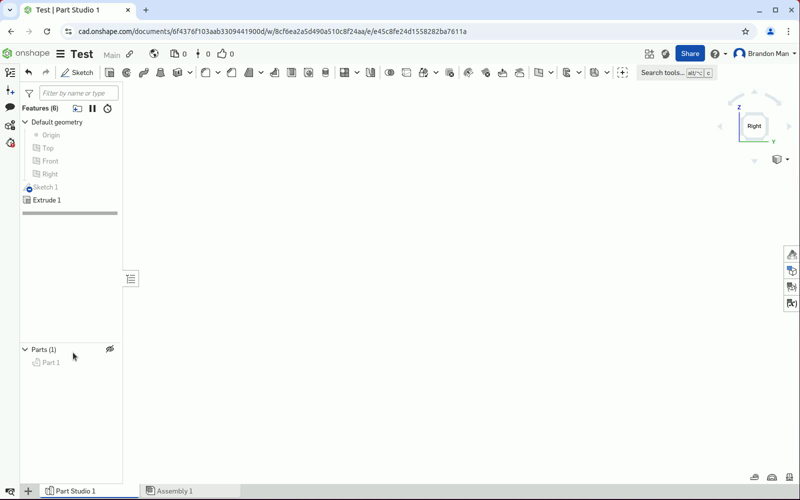
key(right)
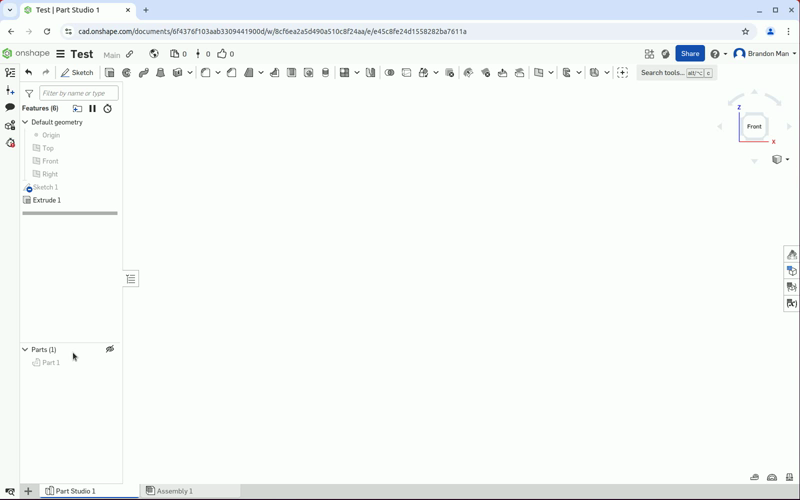
key_up(shift)
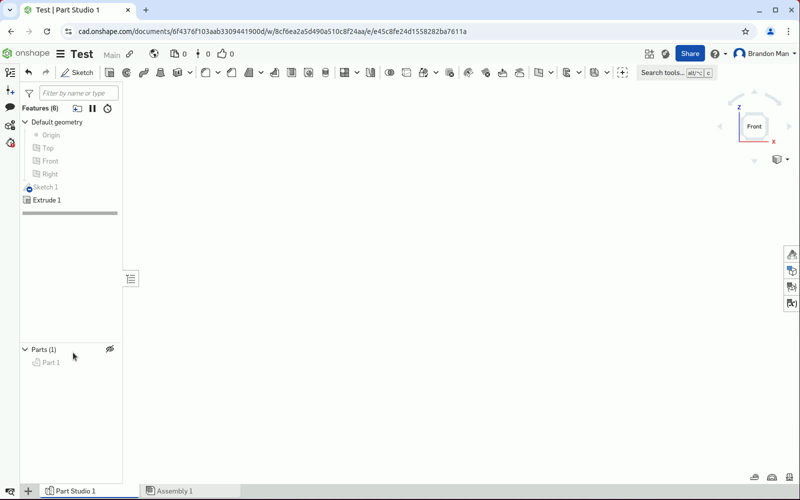
key(space)
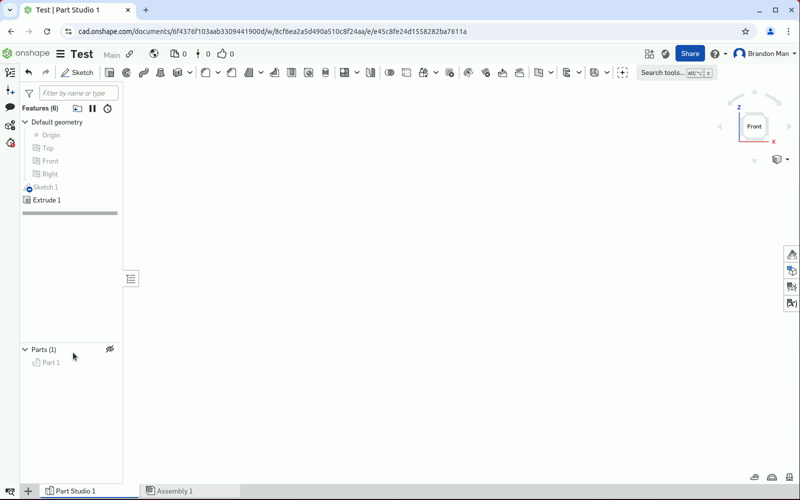
key_down(shift)
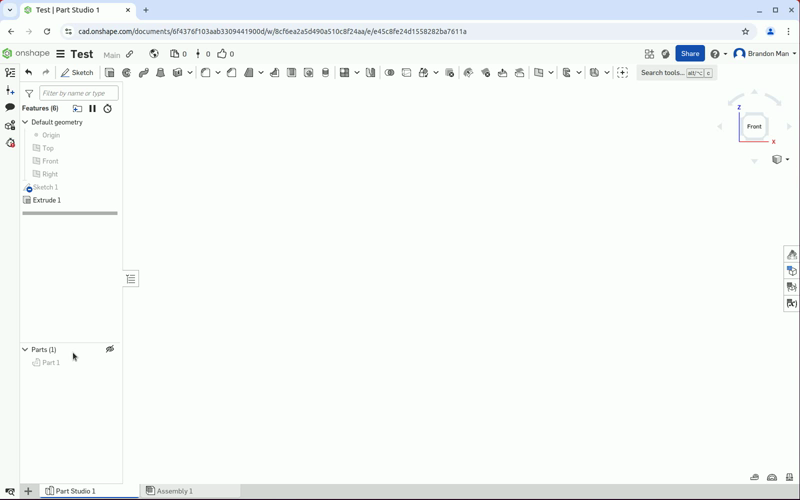
key(down)
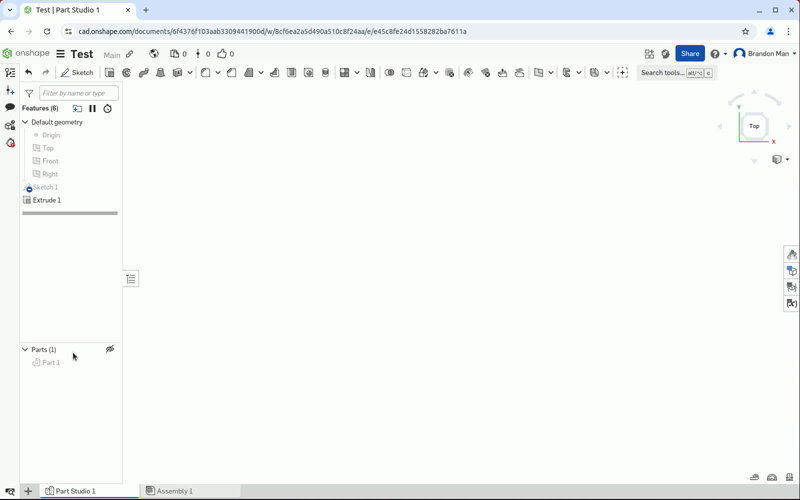
key_up(shift)
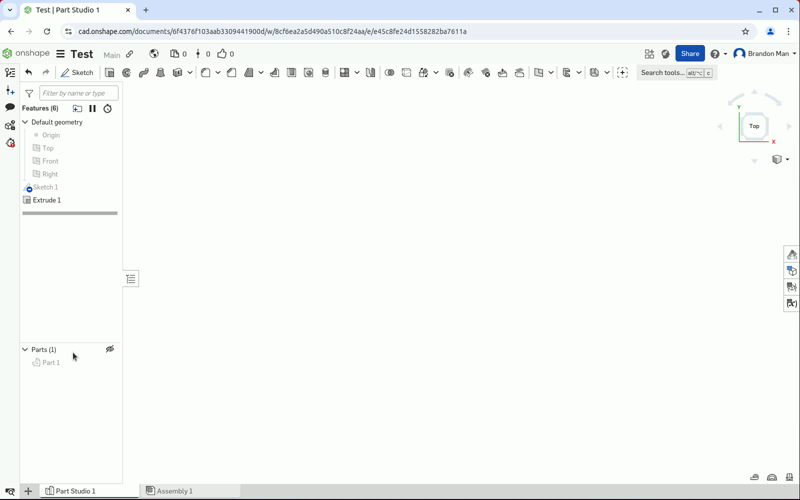
mouse_move(73, 352)
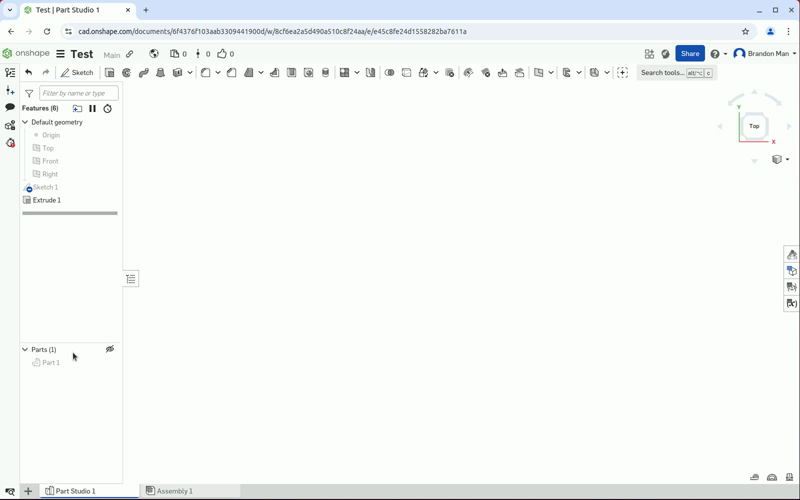
key(shift+y)
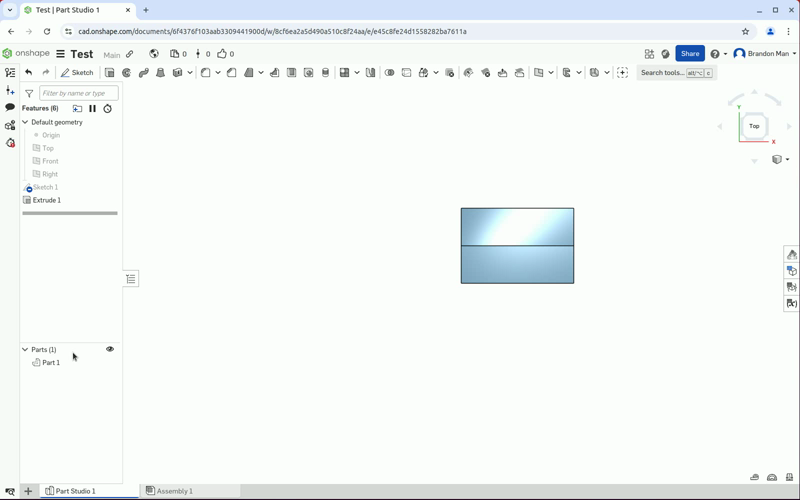
mouse_move(541, 75)
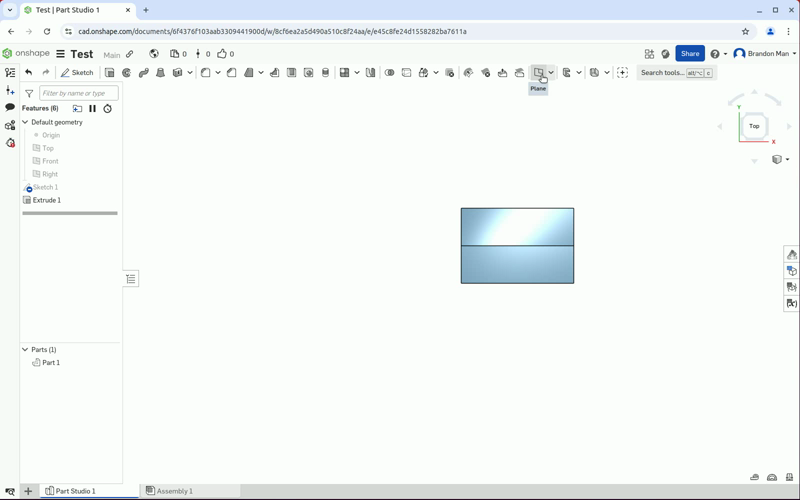
click(541, 75)
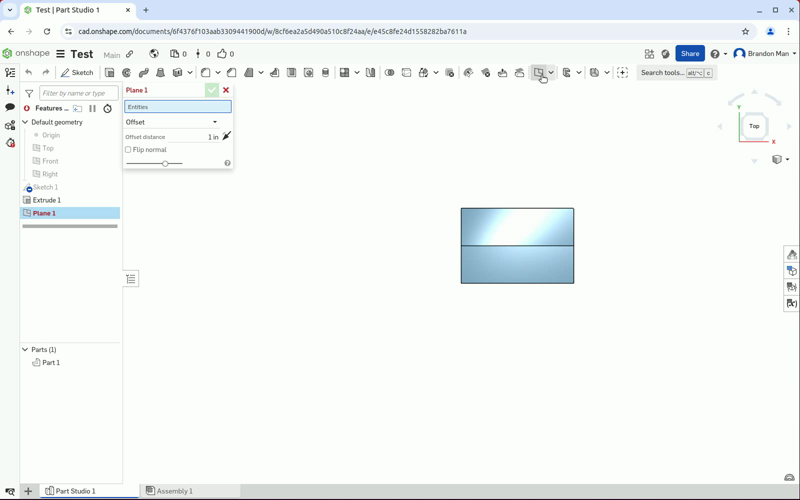
mouse_move(73, 150)
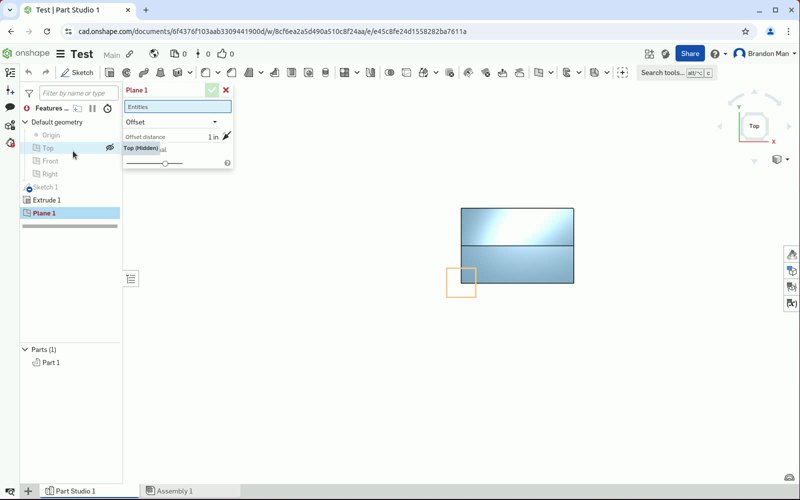
click(73, 150)
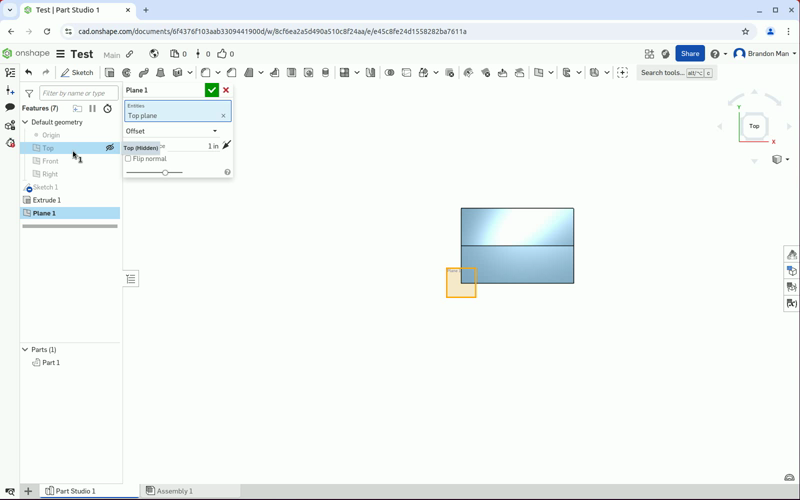
key(tab, 2)
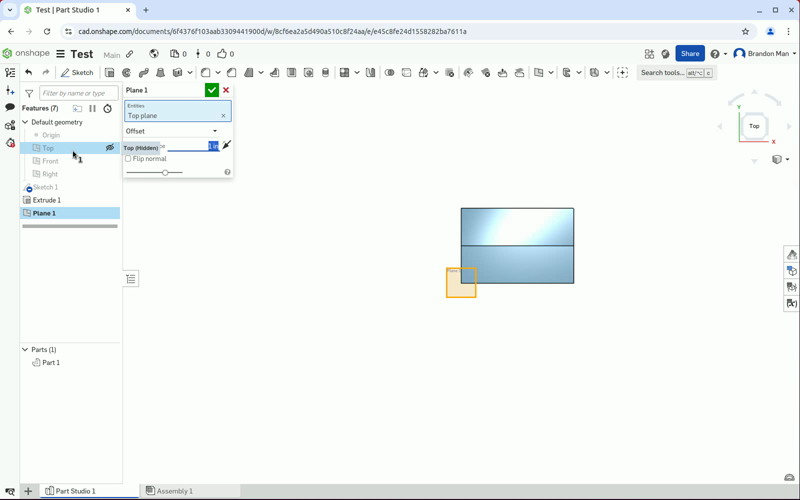
text(19.257)
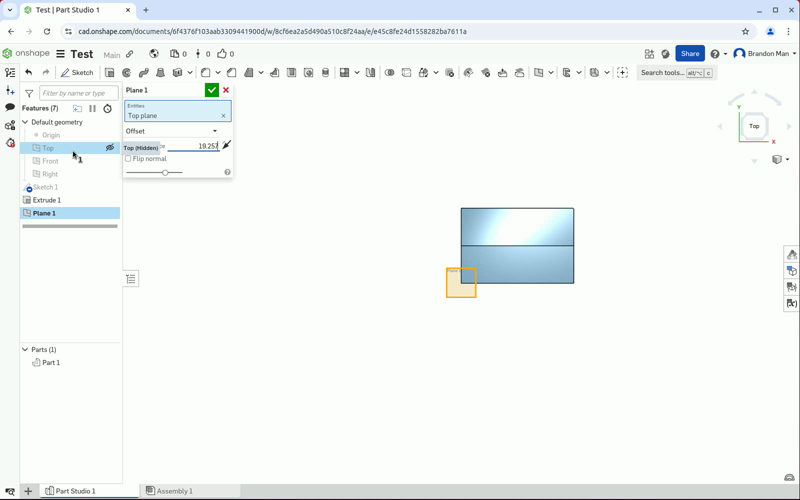
key(enter, 2)
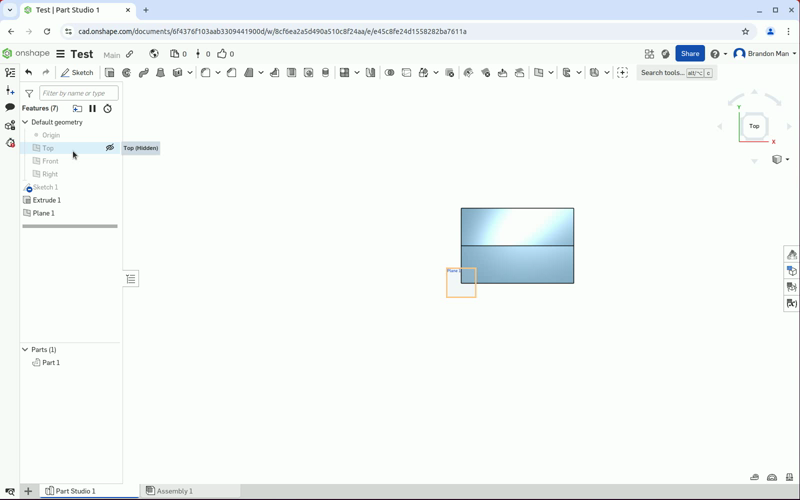
key(shift+s)
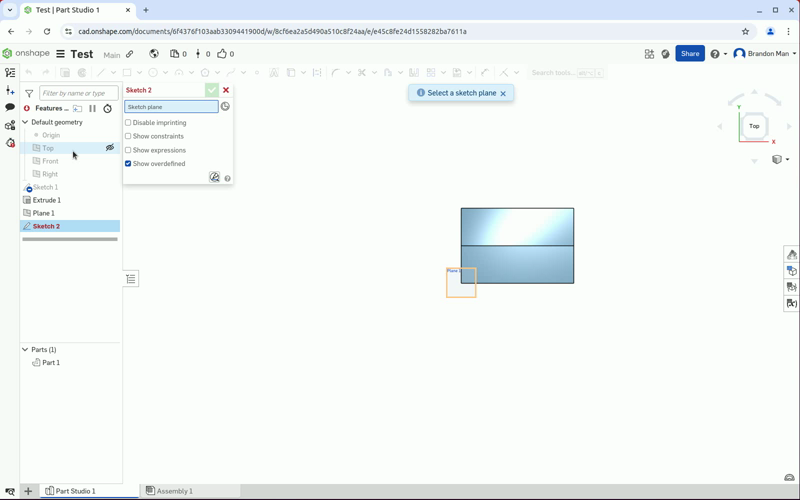
mouse_move(73, 215)
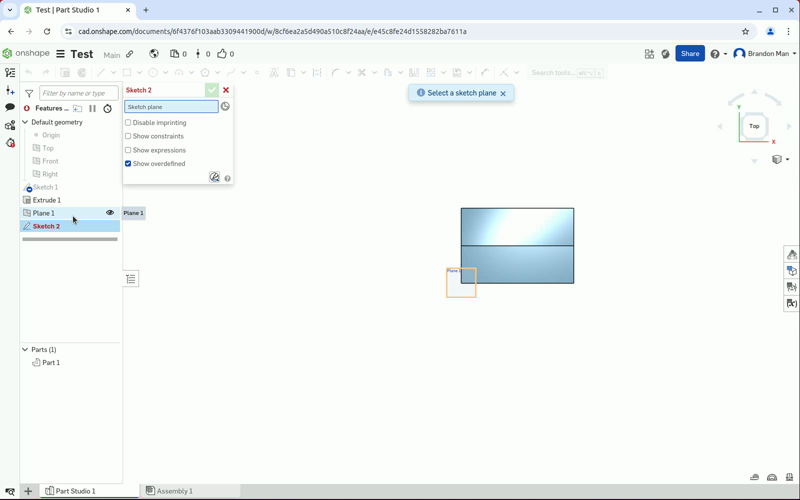
click(73, 215)
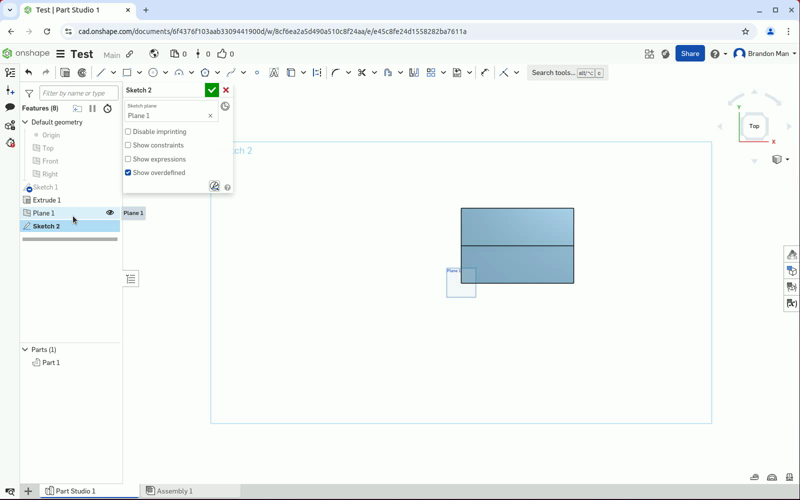
mouse_move(73, 352)
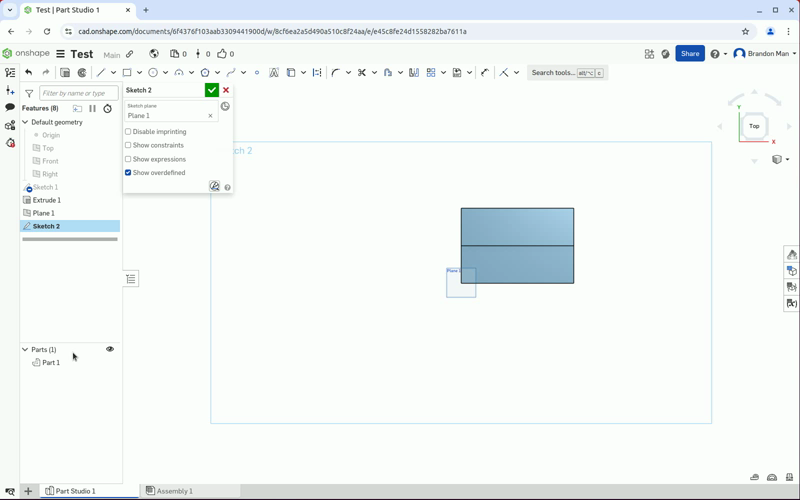
key(y)
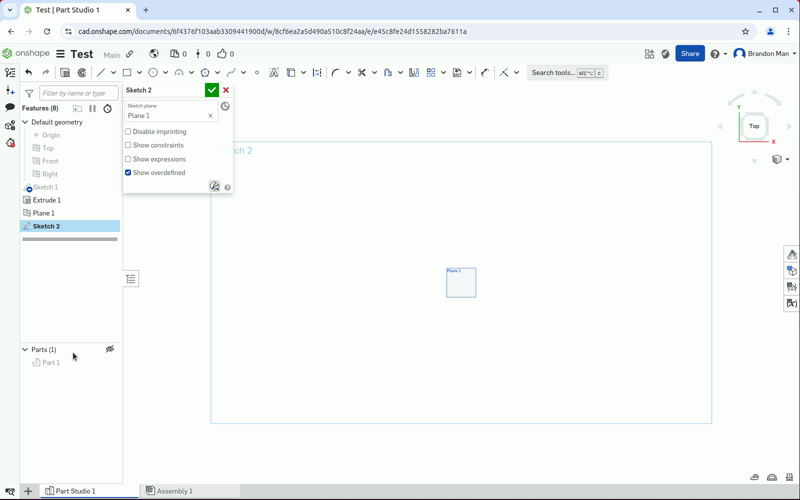
key(l)
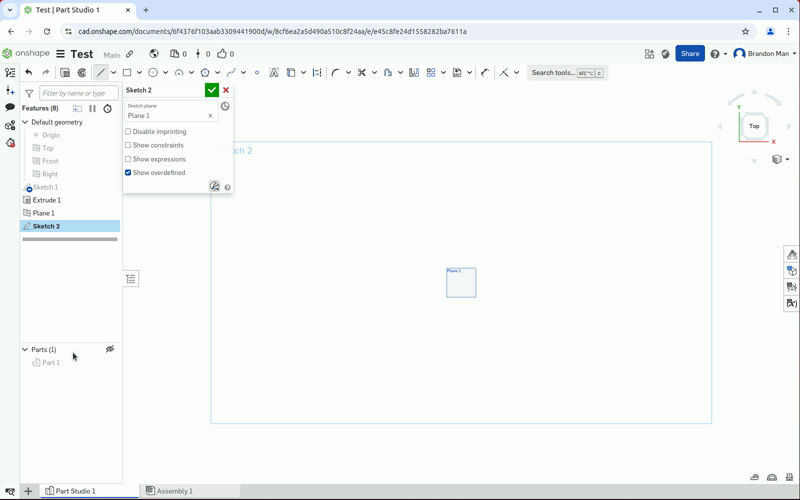
key_down(shift)
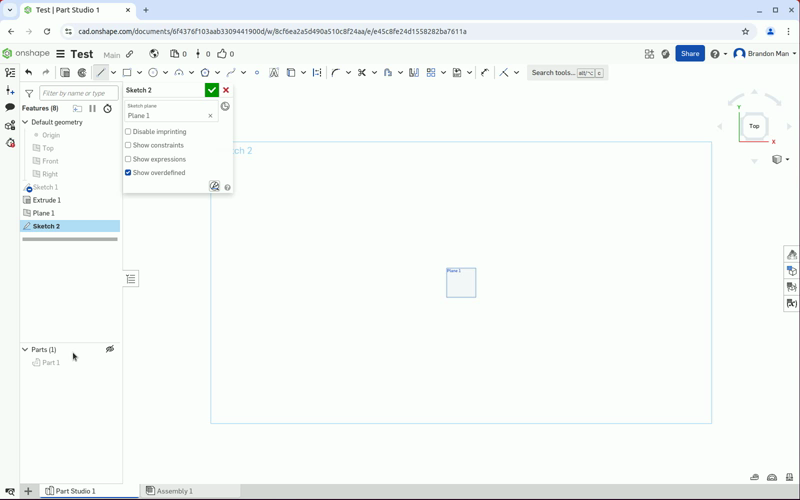
mouse_move(498, 245)
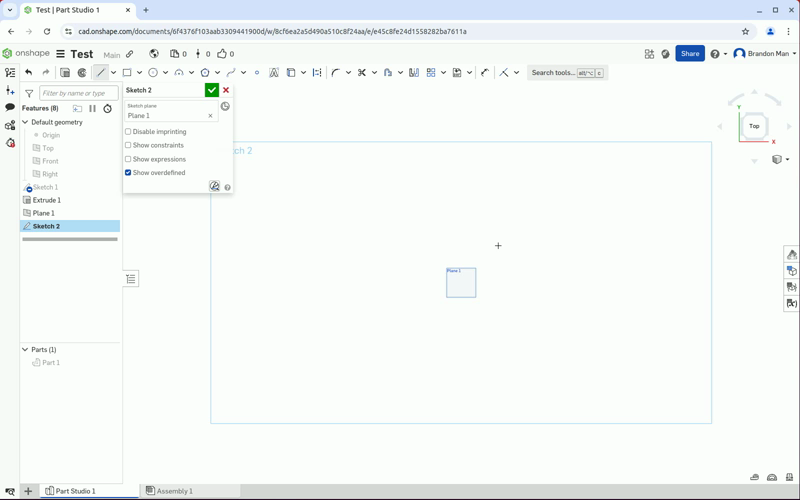
click(498, 245)
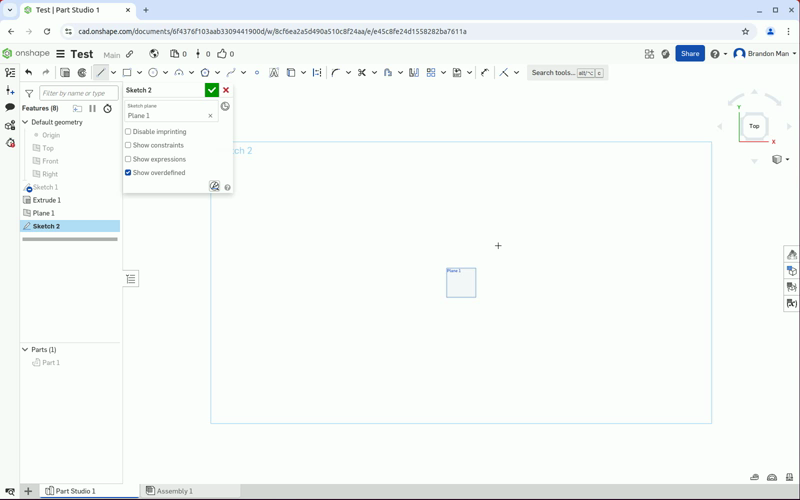
key_up(shift)
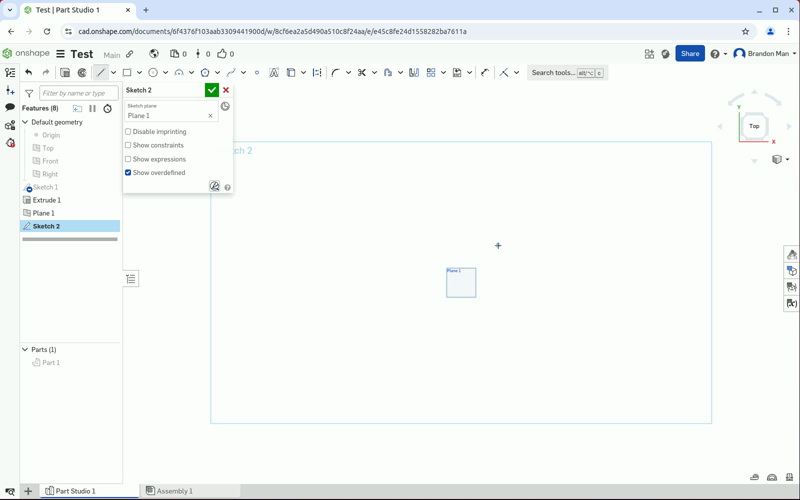
key_down(shift)
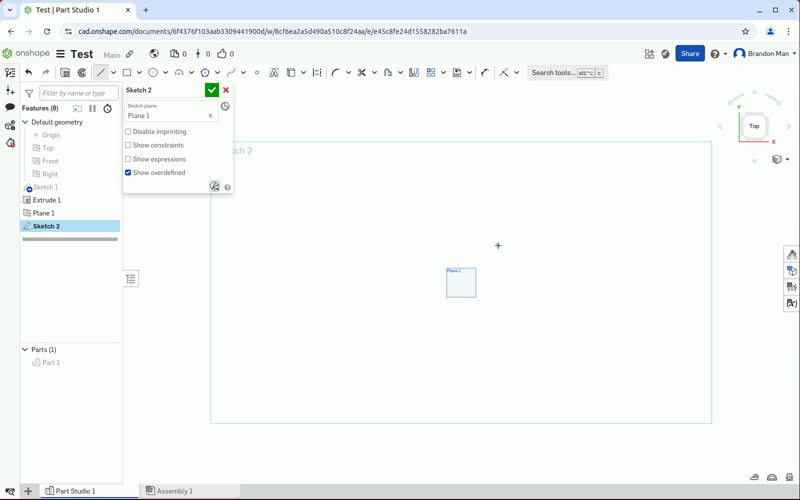
mouse_move(528, 245)
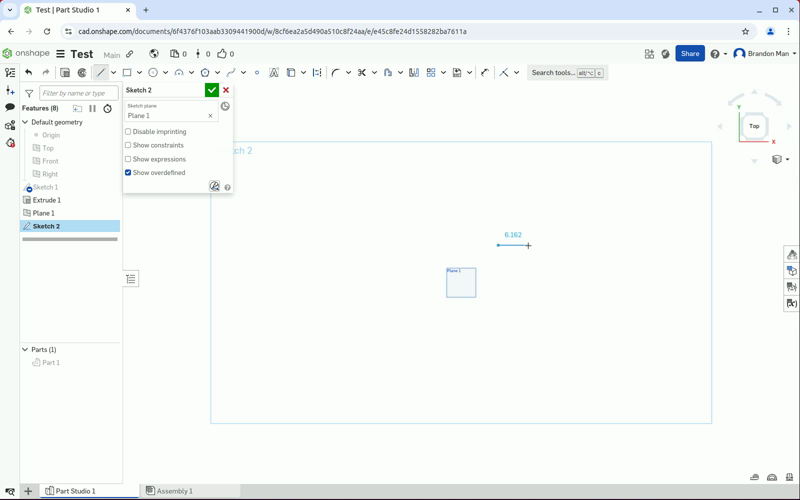
mouse_move(536, 245)
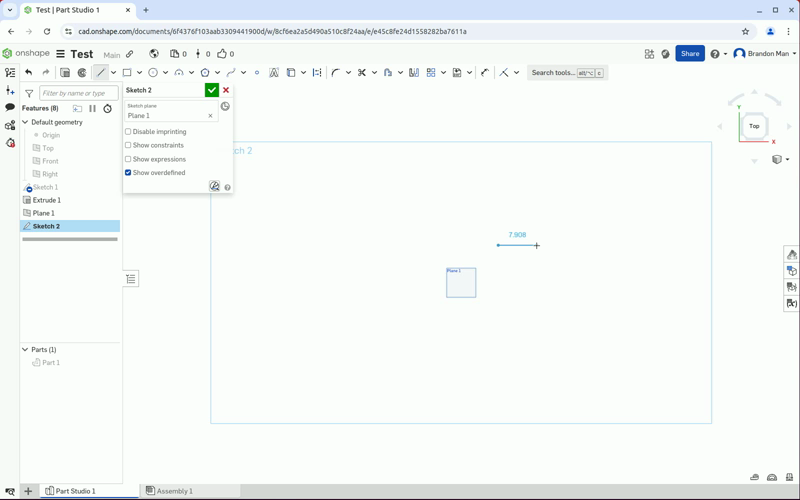
click(536, 245)
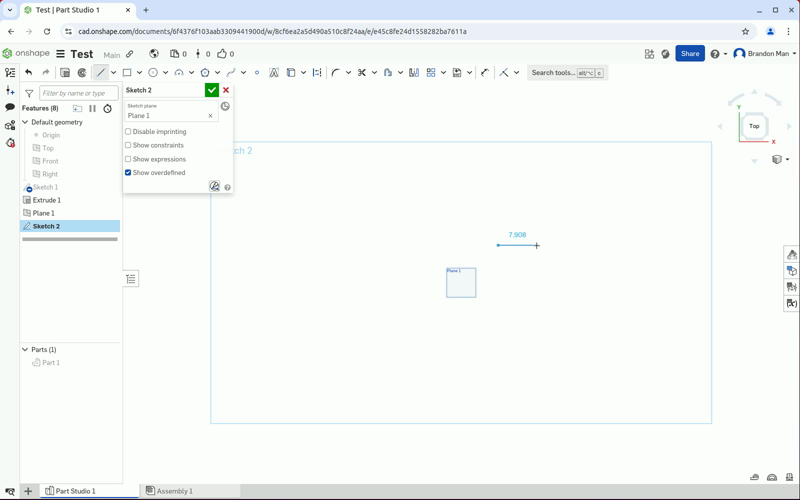
key_up(shift)
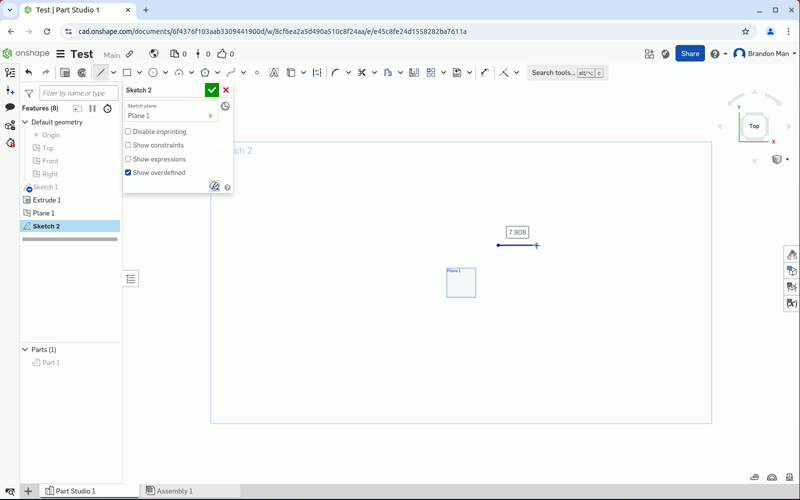
key_down(shift)
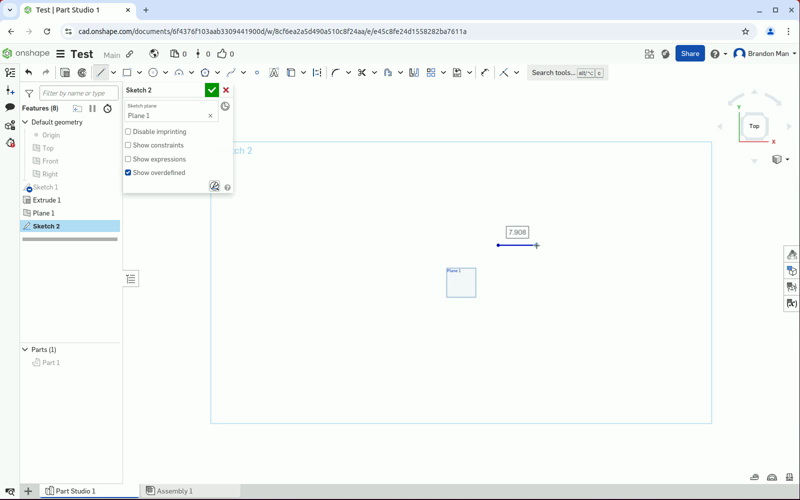
mouse_move(566, 245)
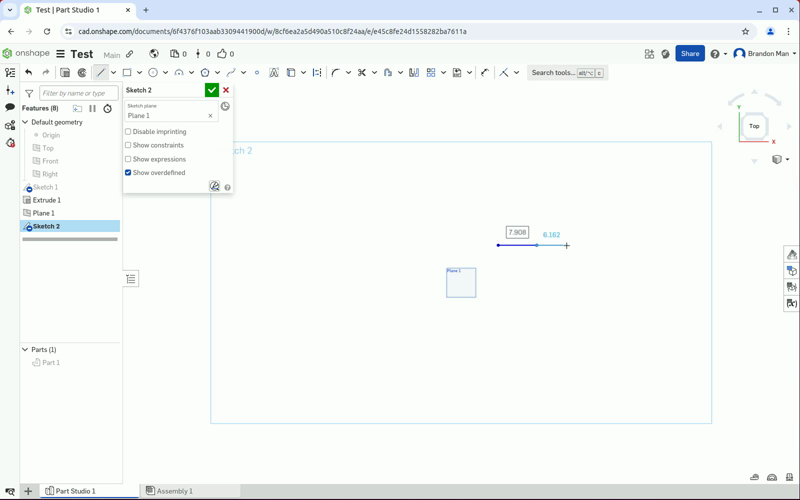
mouse_move(536, 207)
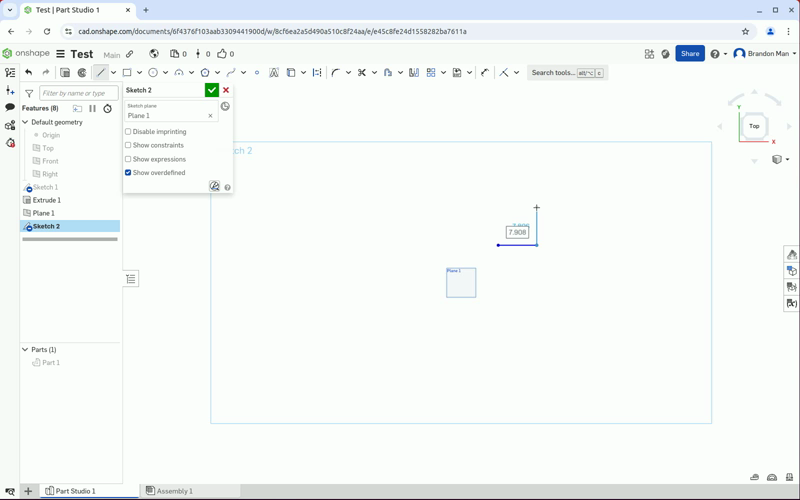
click(536, 207)
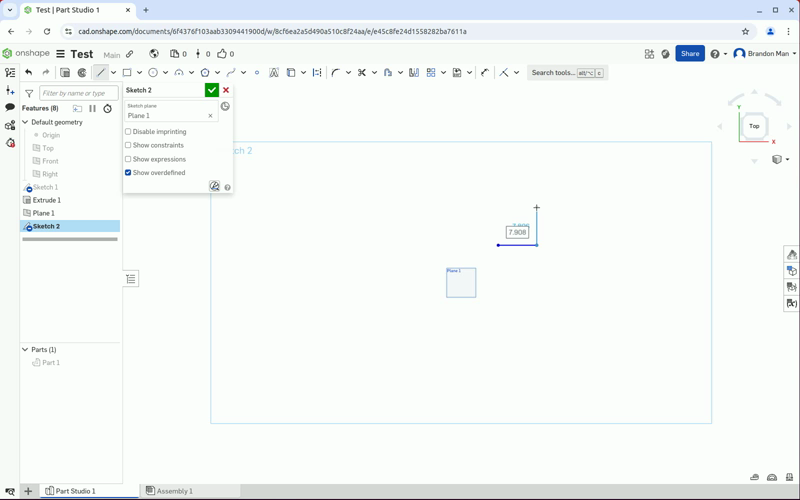
key_up(shift)
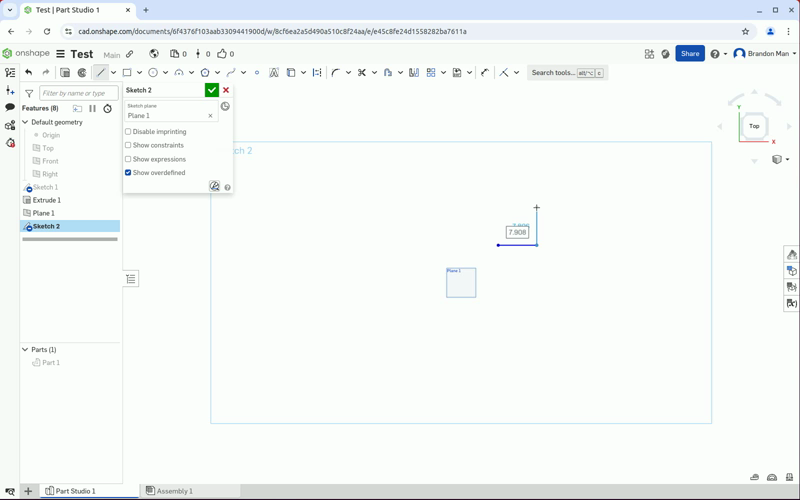
key_down(shift)
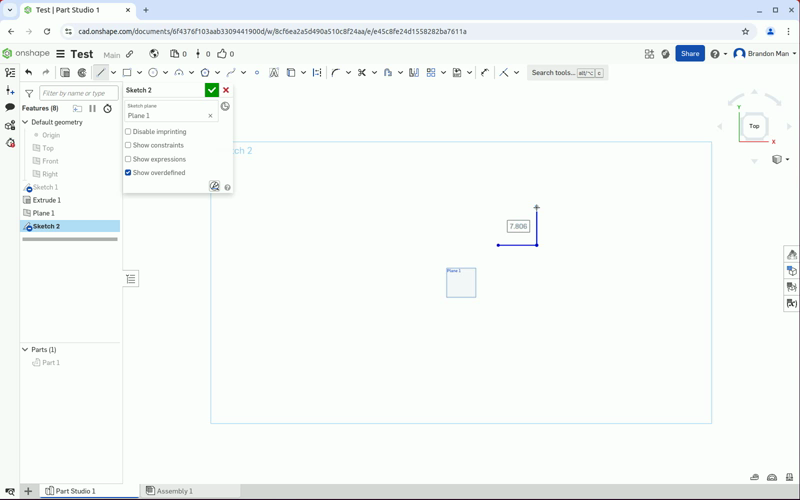
mouse_move(566, 207)
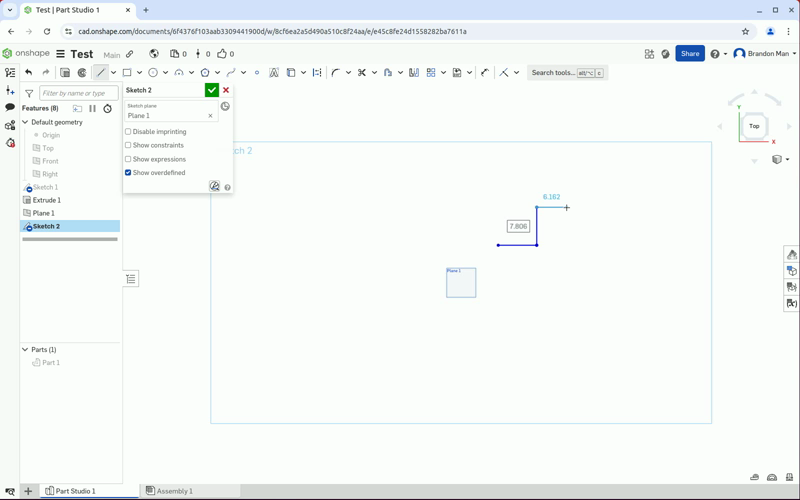
mouse_move(498, 207)
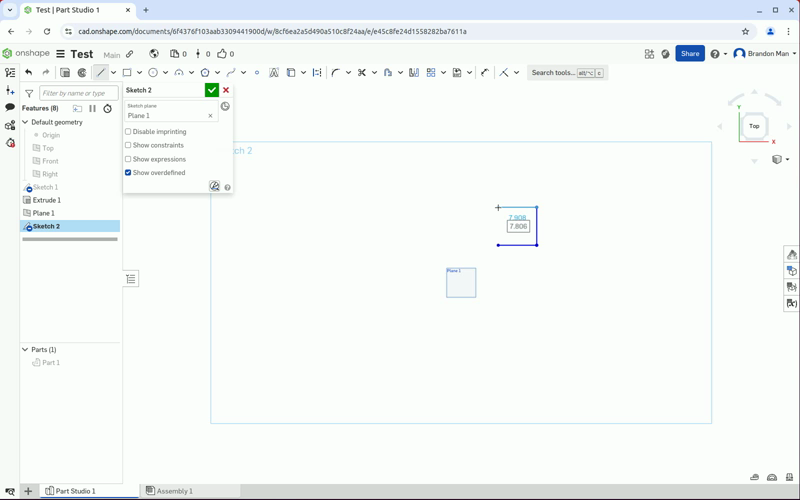
click(498, 207)
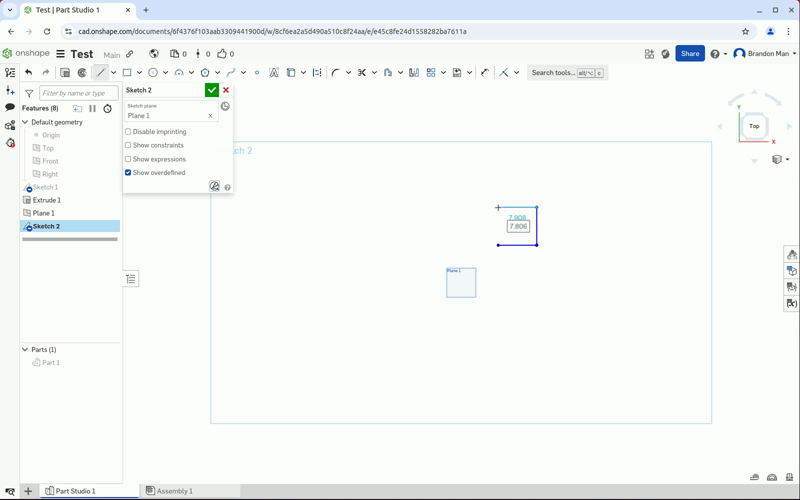
key_up(shift)
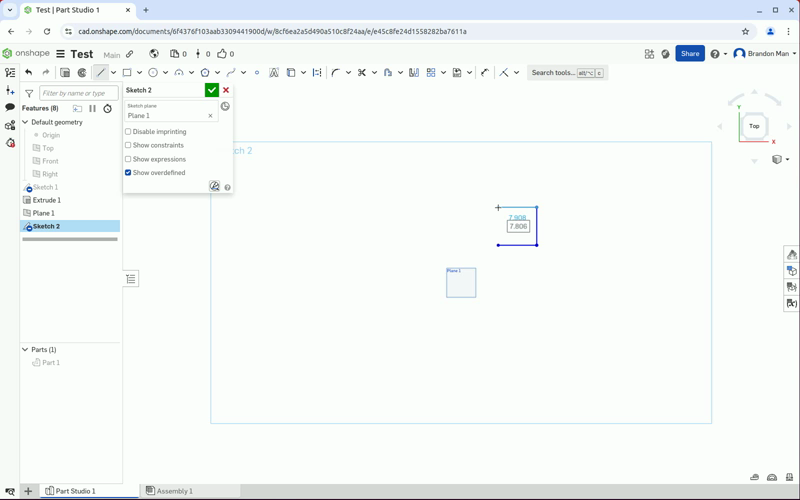
mouse_move(528, 207)
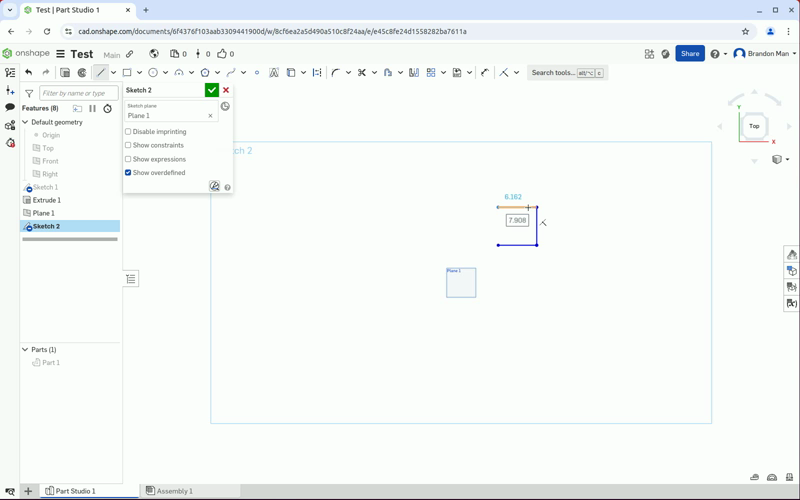
key_down(shift)
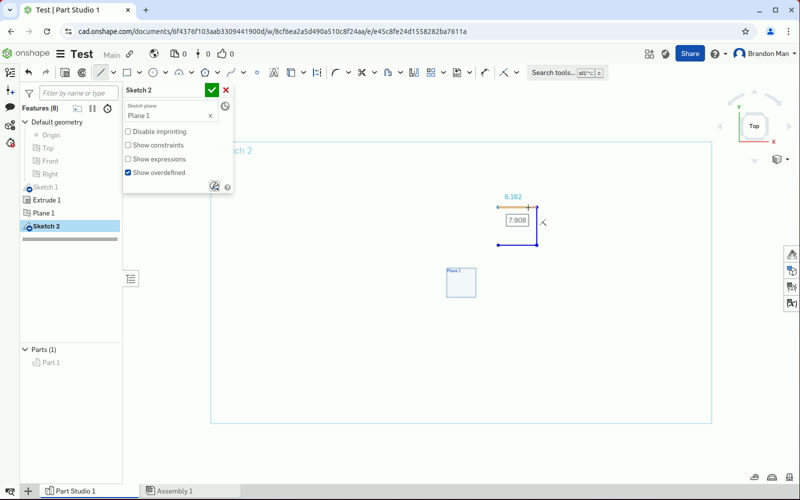
mouse_move(498, 245)
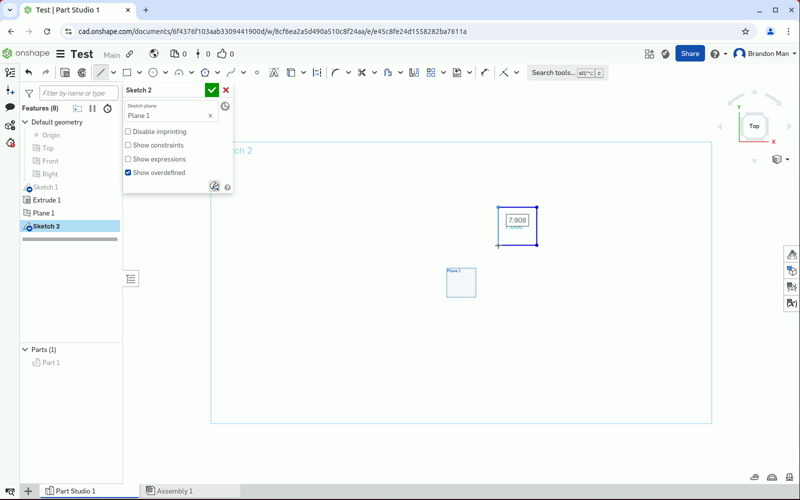
key_up(shift)
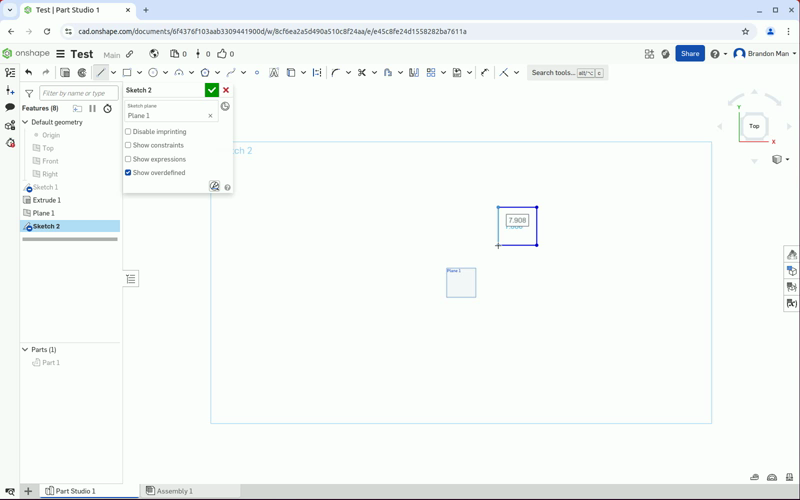
click(498, 245)
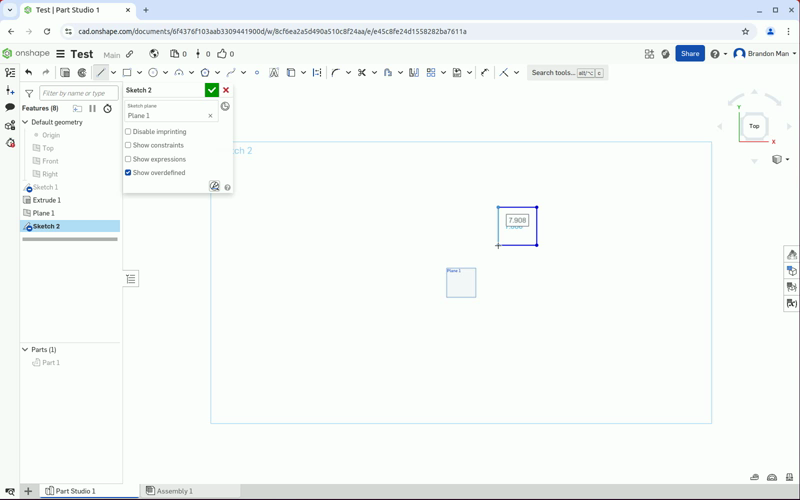
key(esc)
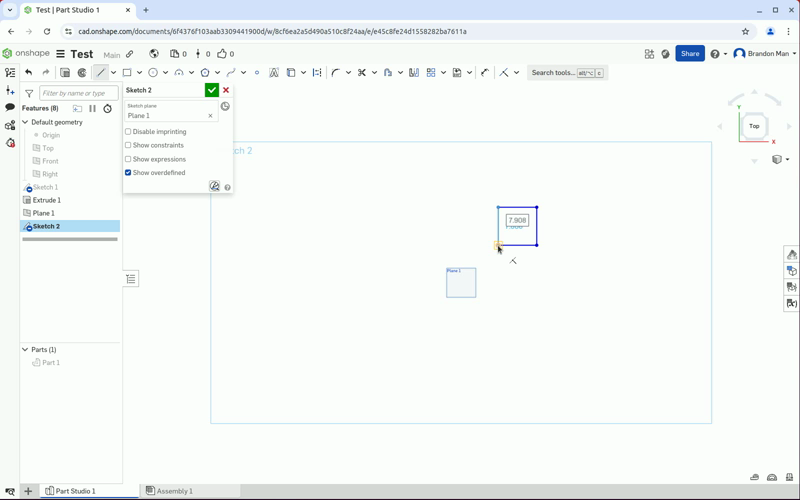
mouse_move(534, 216)
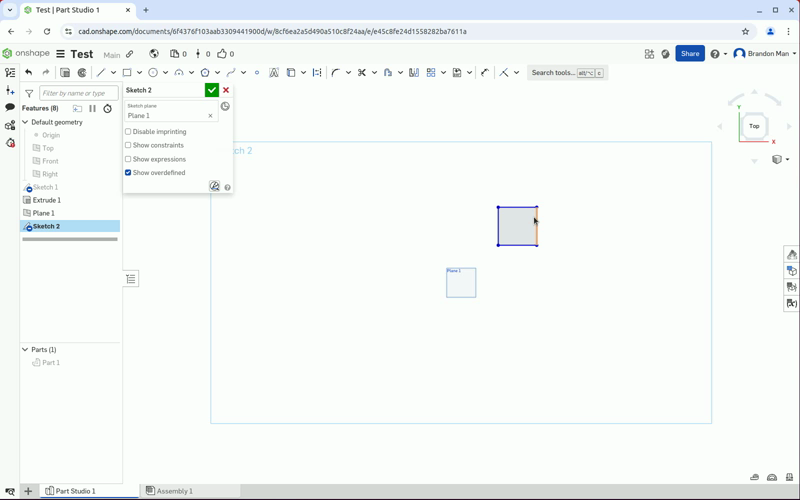
scroll(6)
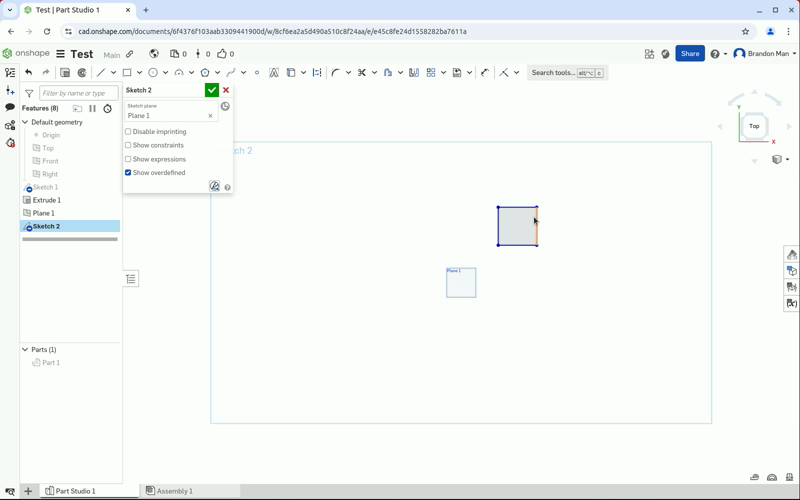
scroll(6)
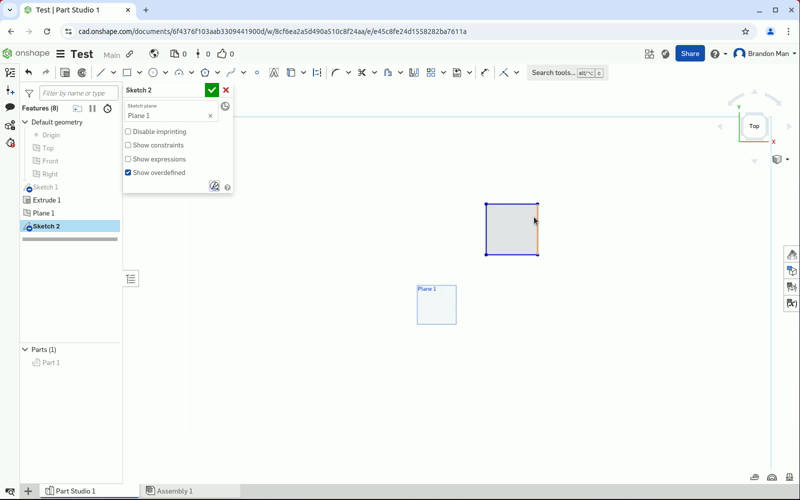
scroll(6)
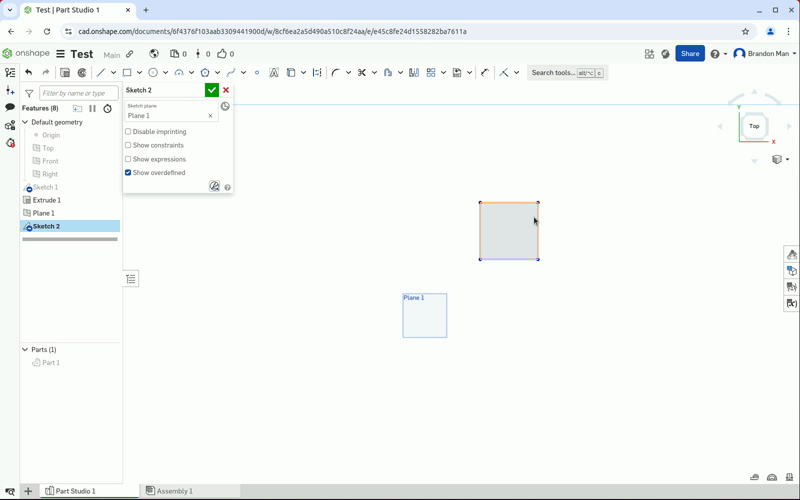
scroll(6)
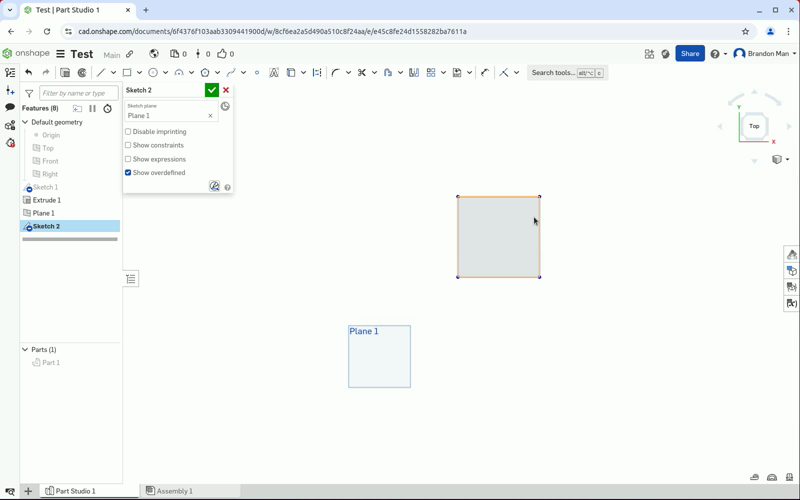
scroll(6)
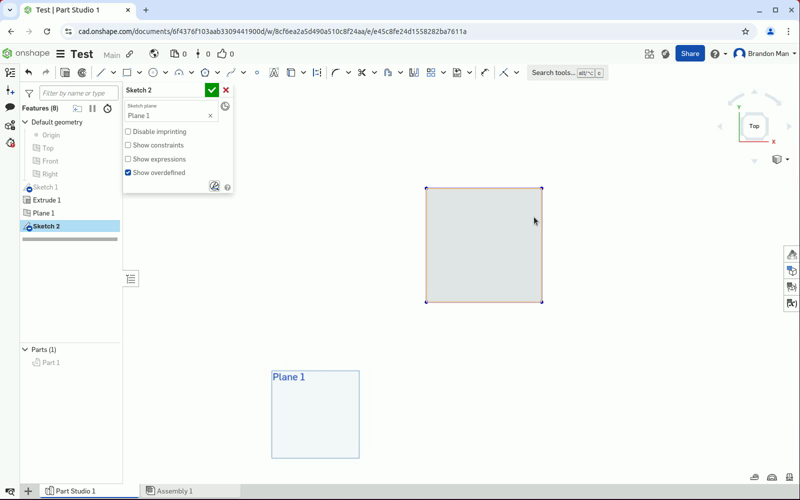
scroll(6)
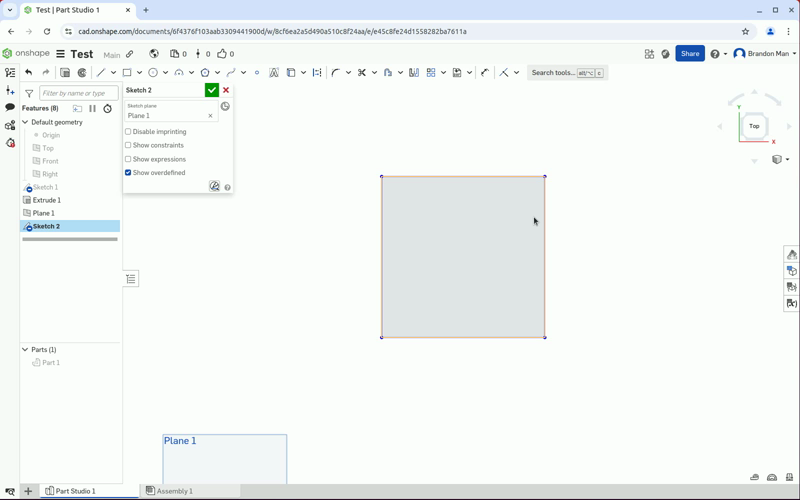
scroll(6)
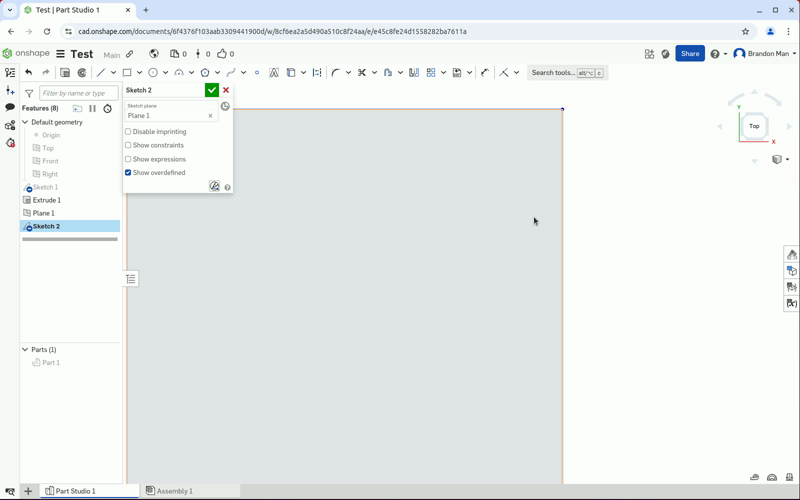
click(534, 216)
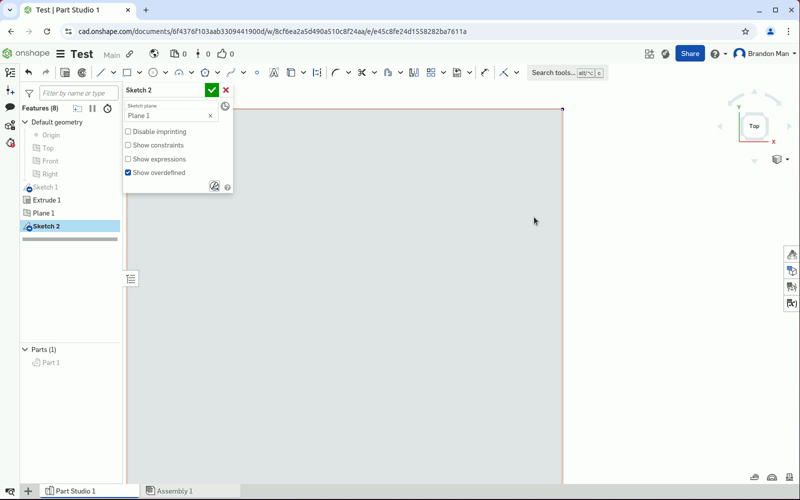
scroll(-6)
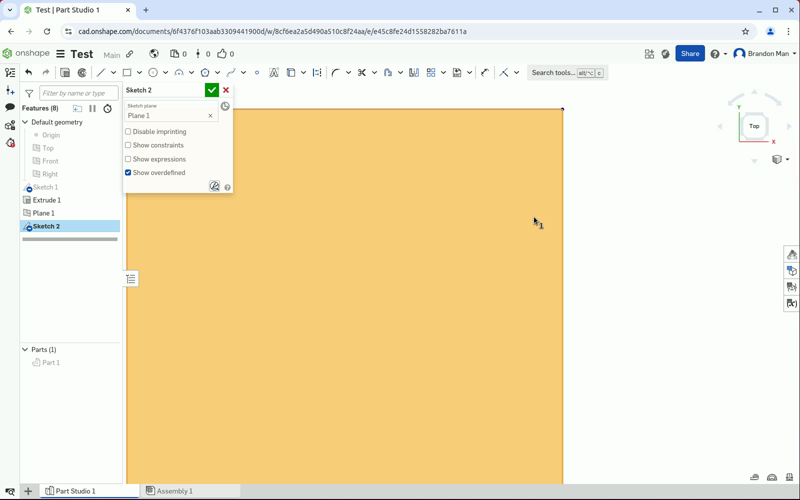
scroll(-6)
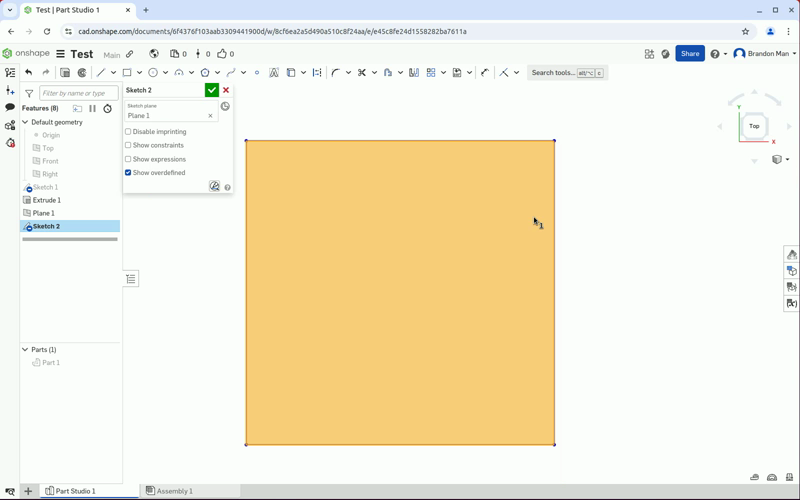
scroll(-6)
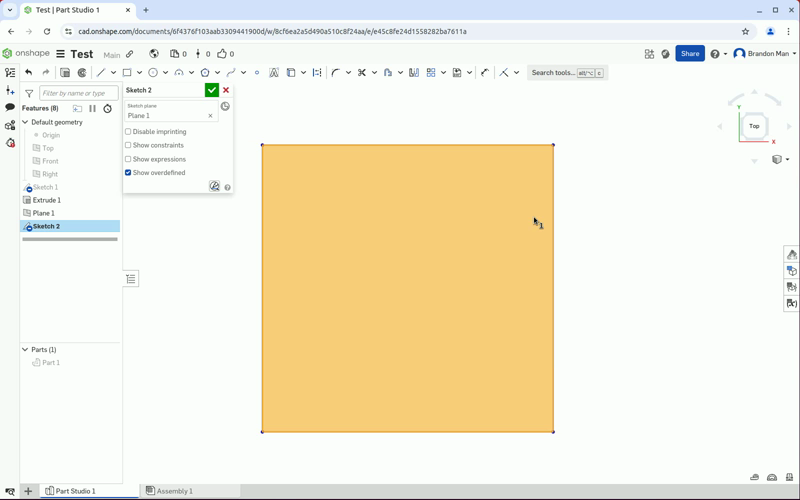
scroll(-6)
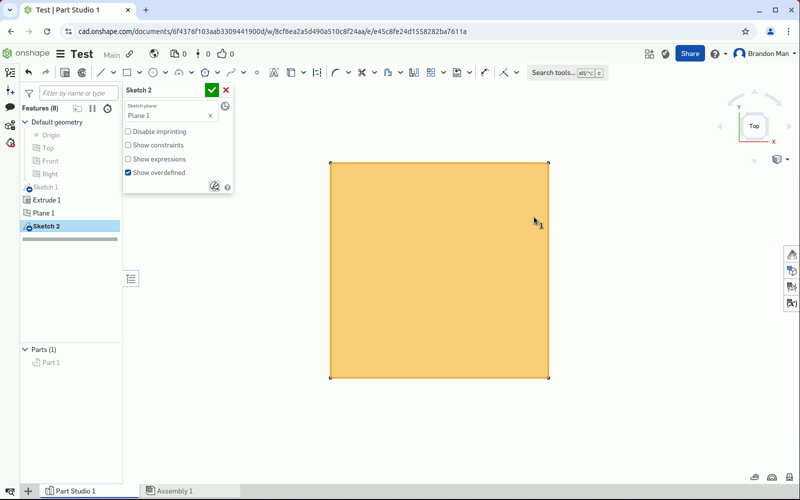
scroll(-6)
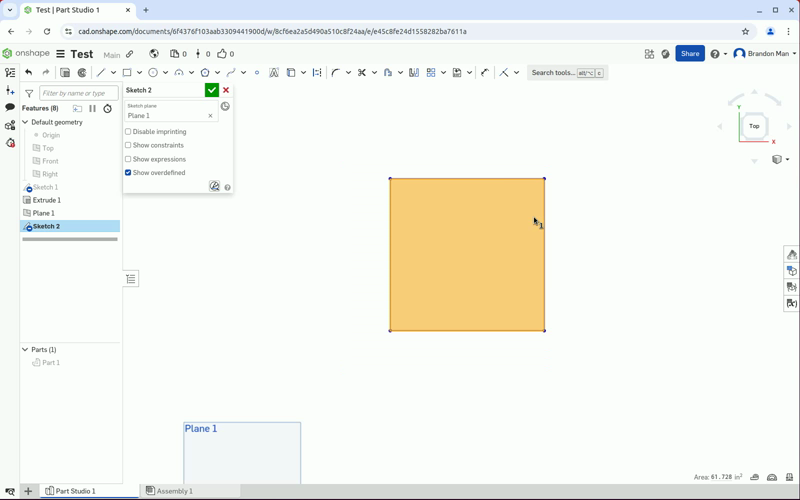
scroll(-6)
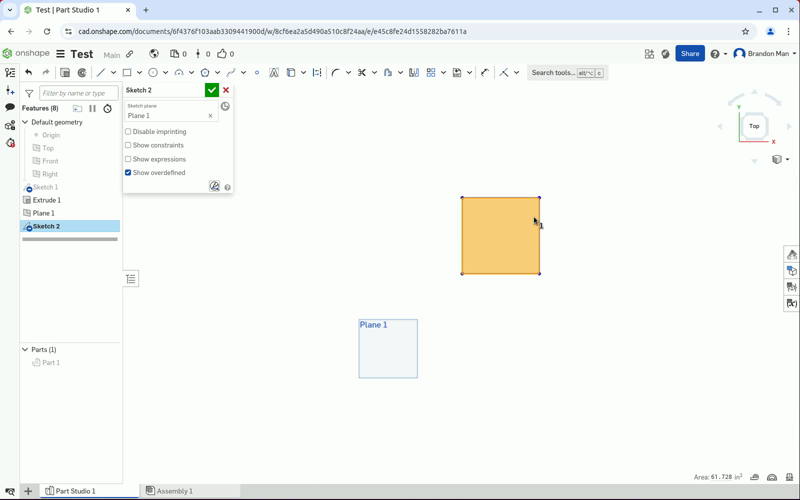
scroll(-6)
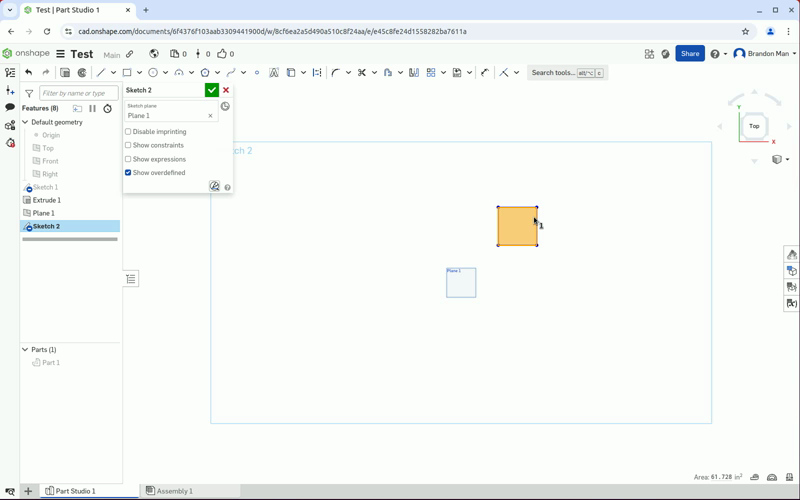
mouse_move(73, 352)
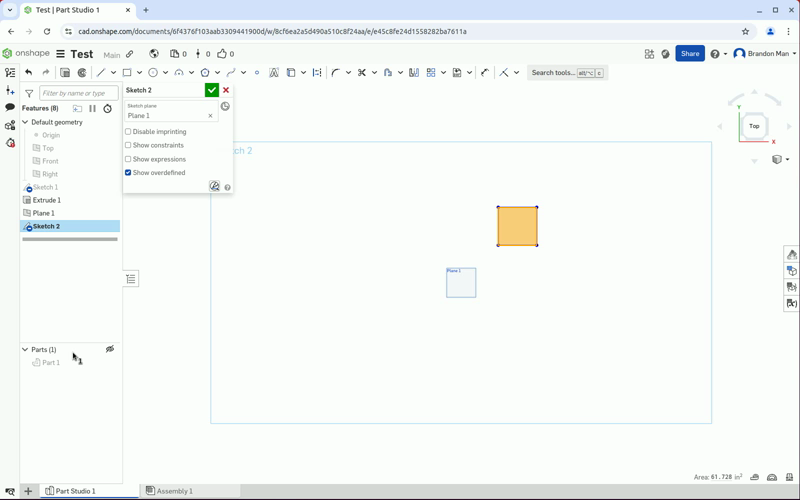
key(shift+y)
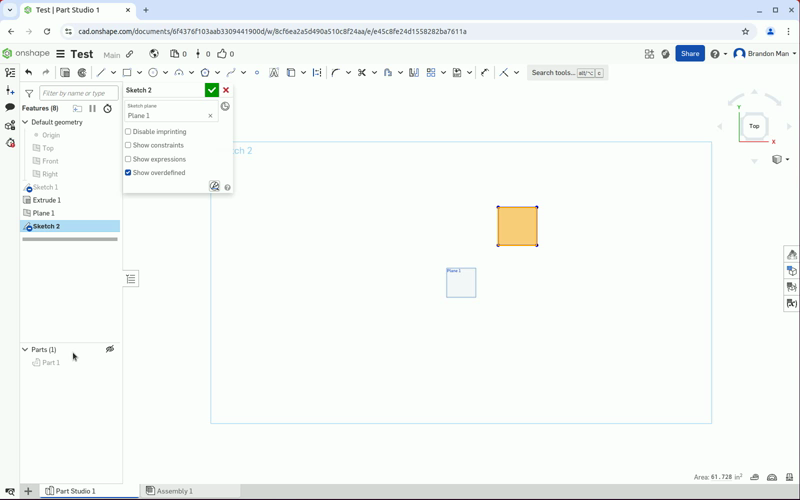
key(shift+e)
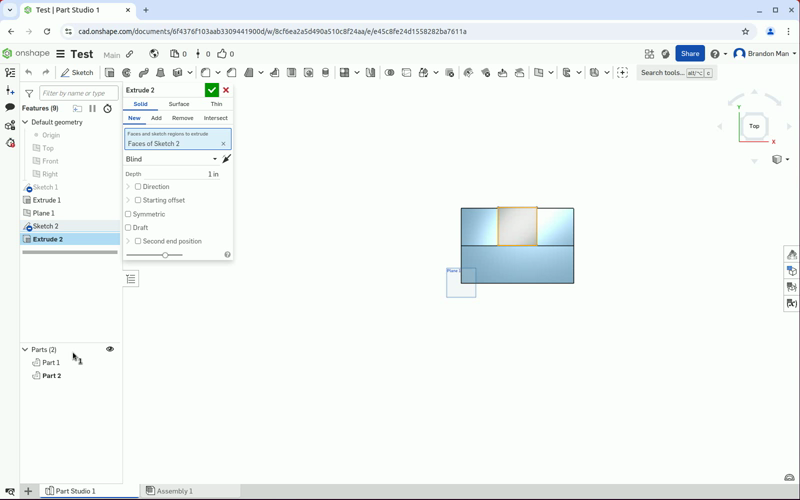
mouse_move(143, 106)
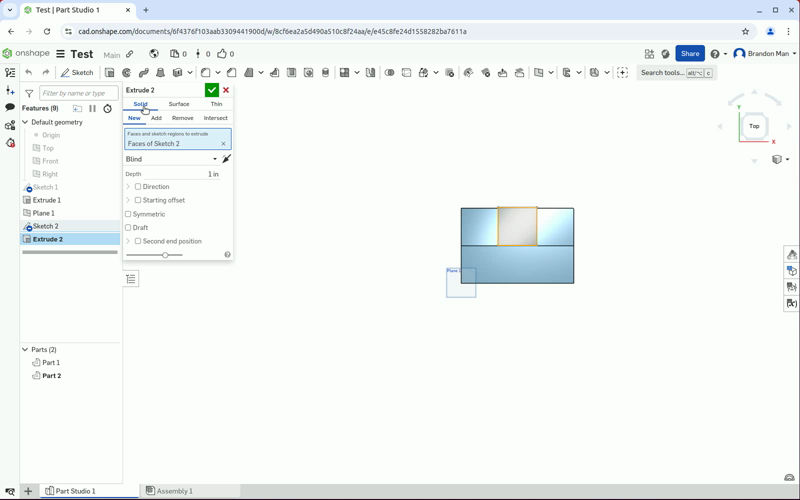
click(143, 106)
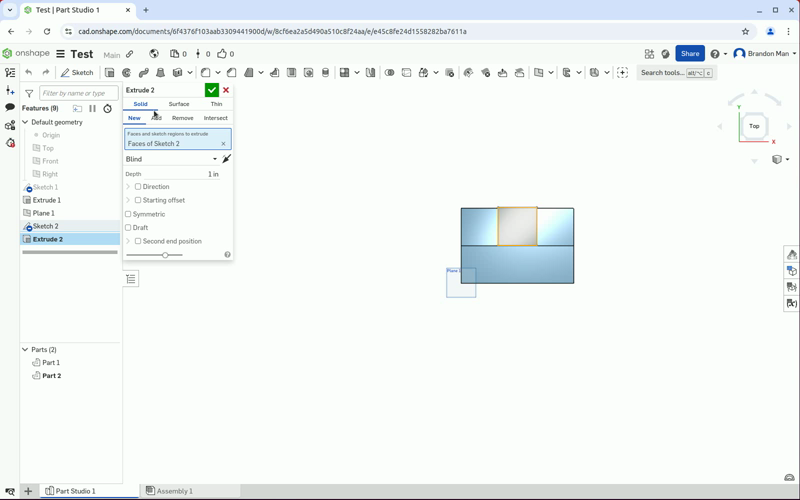
mouse_move(186, 120)
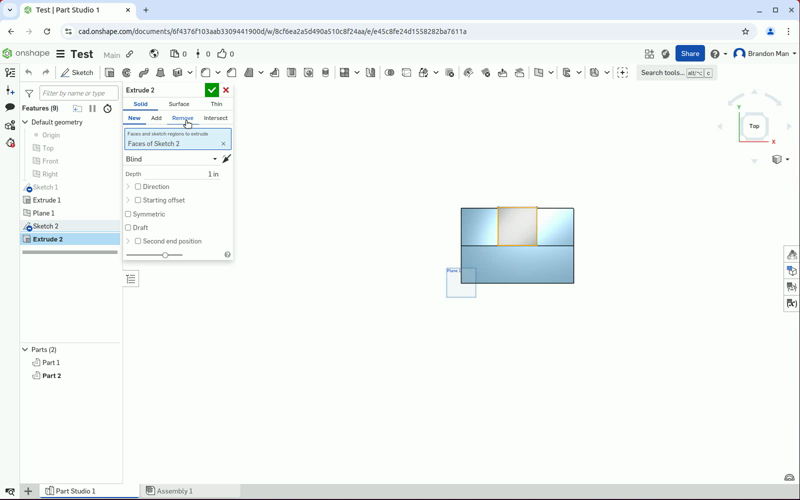
click(186, 120)
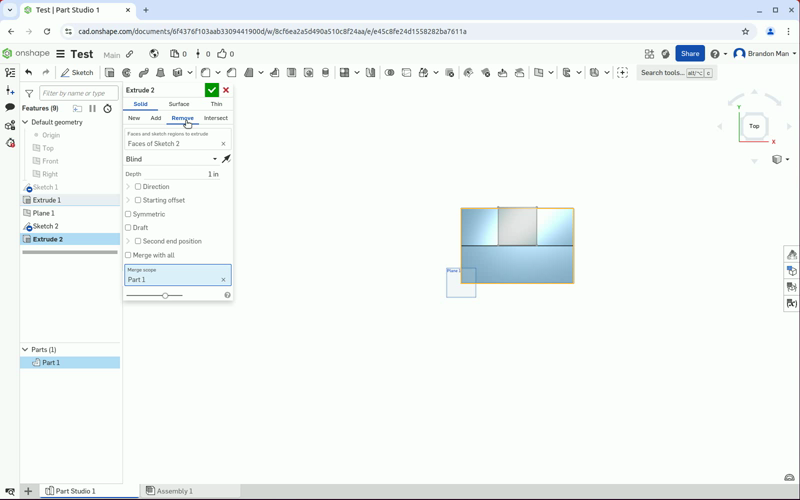
key(tab, 4)
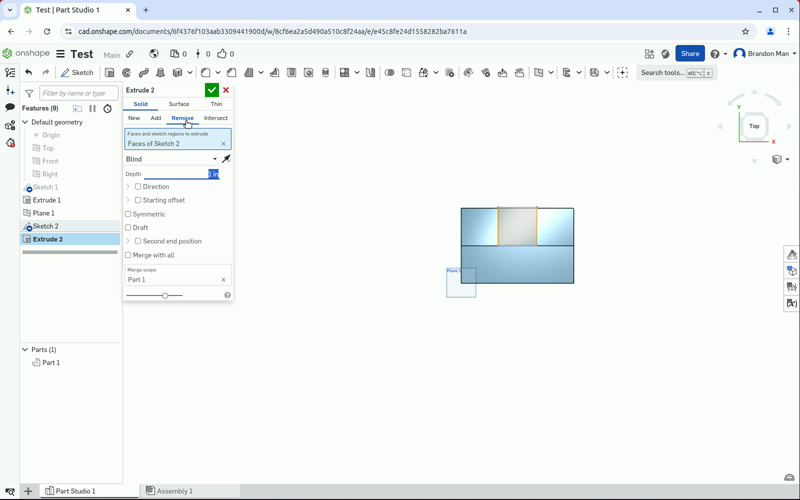
text(3.851)
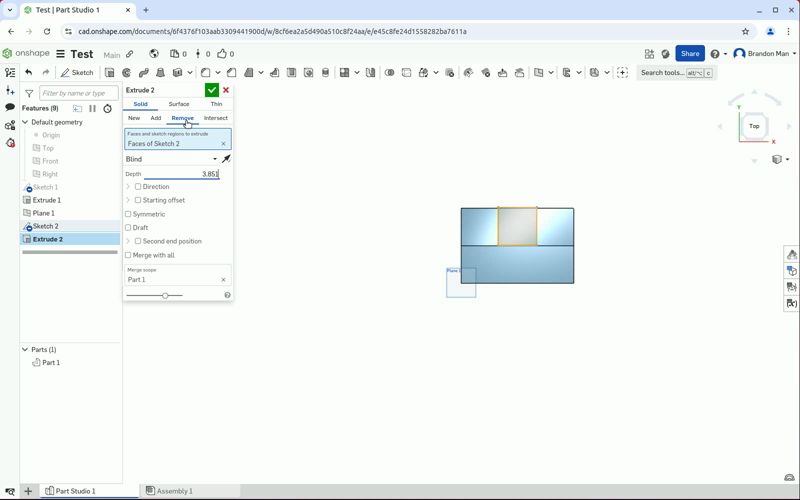
key(tab, 6)
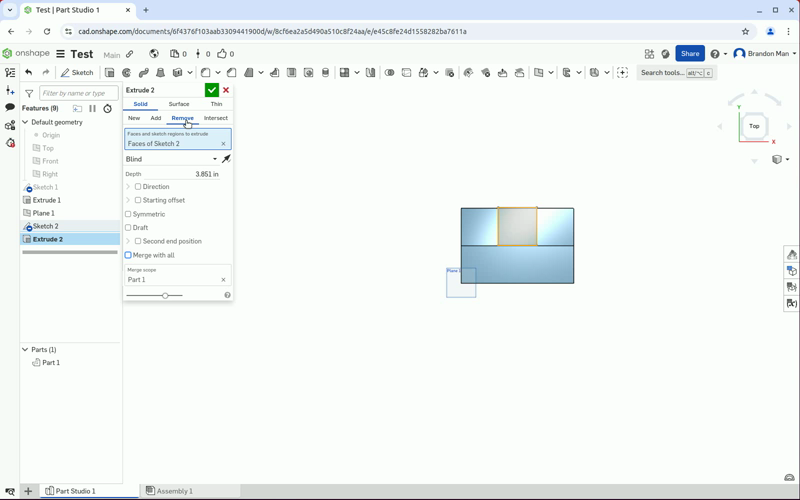
key(space)
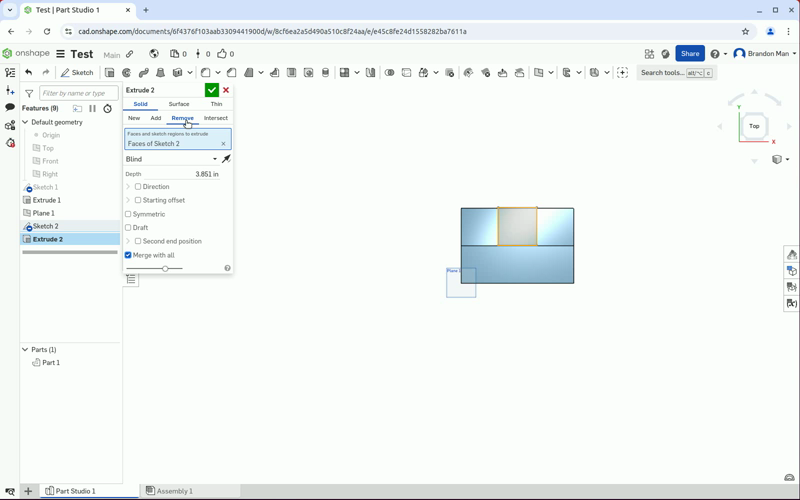
key(enter)
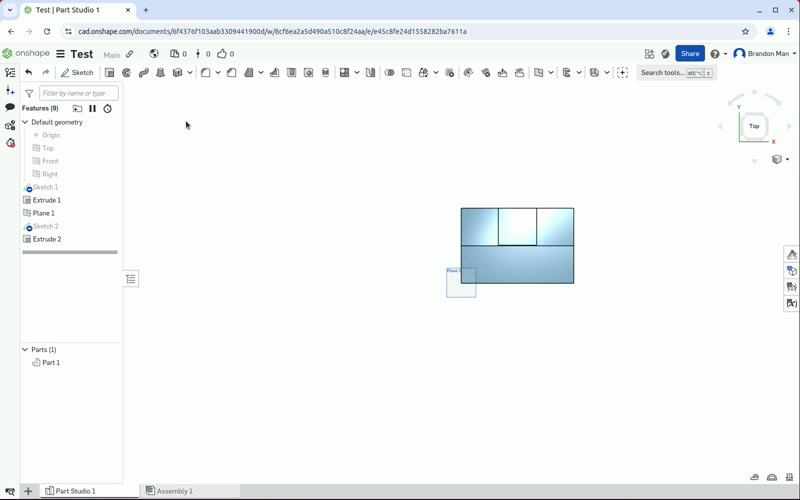
key(shift+h)
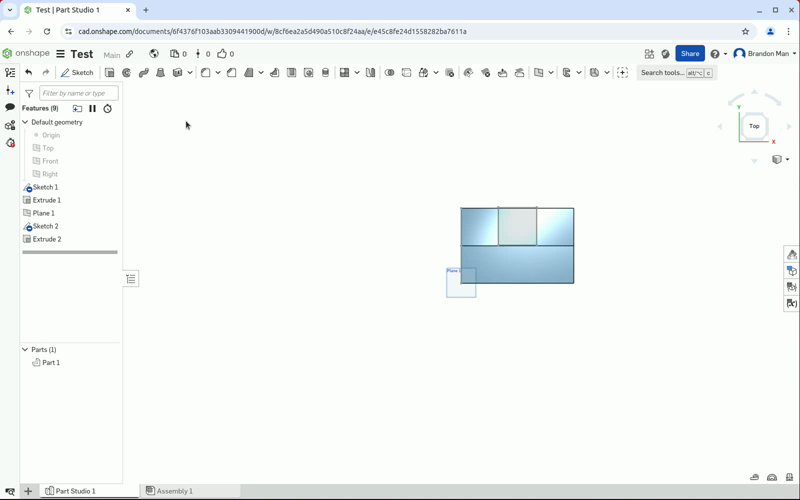
key(shift+h)
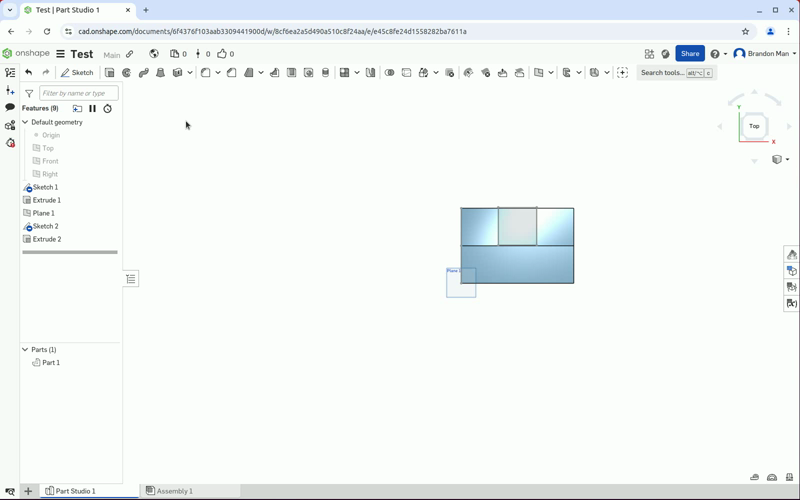
key(shift+7)
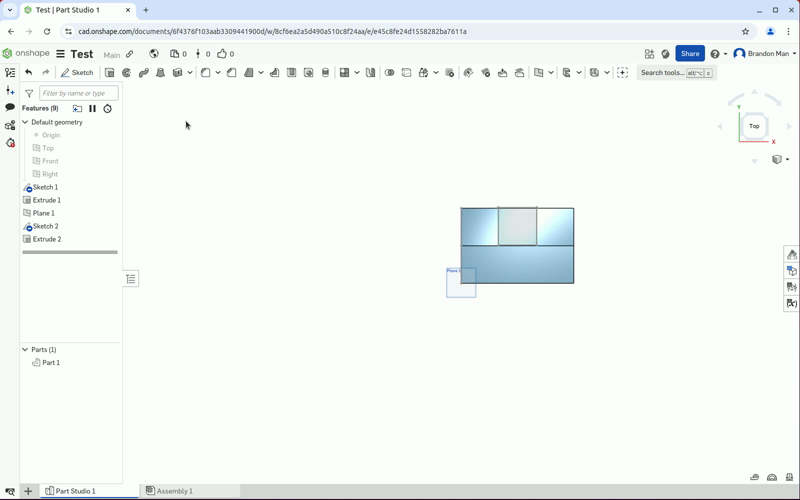
key(up, 3)
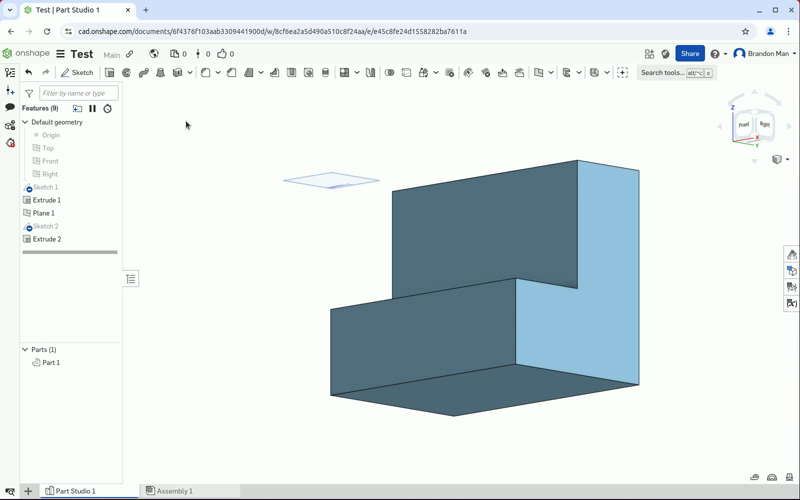
key(left, 3)
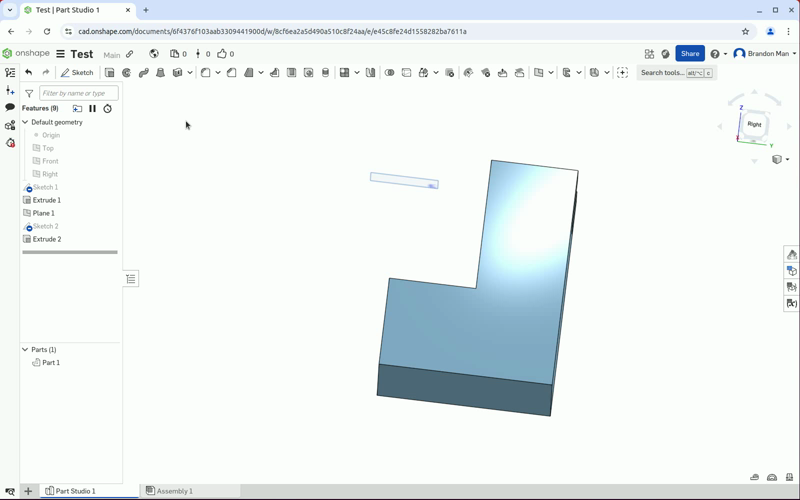
key(right, 3)
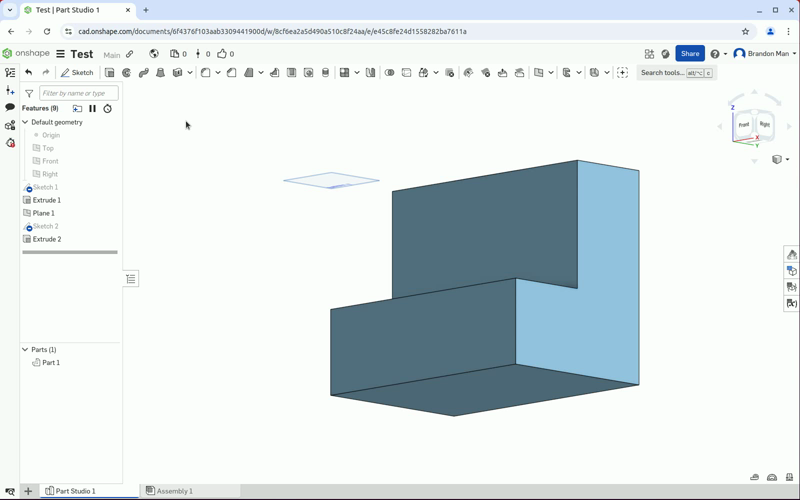
key(down, 3)
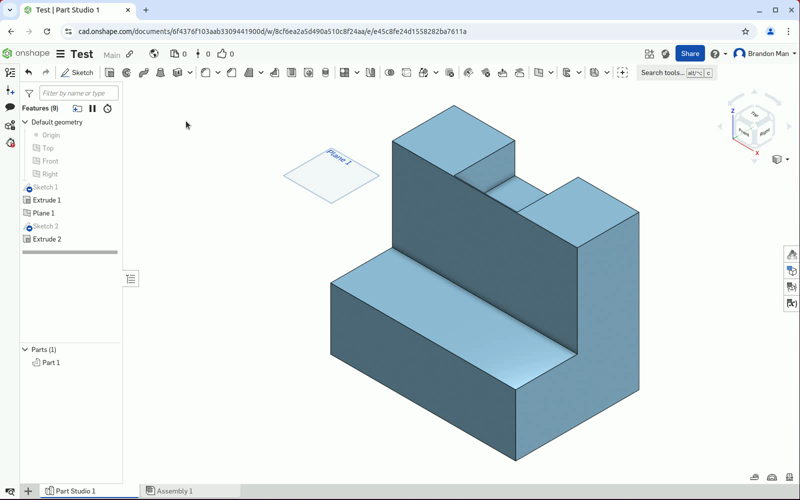
mouse_move(73, 189)
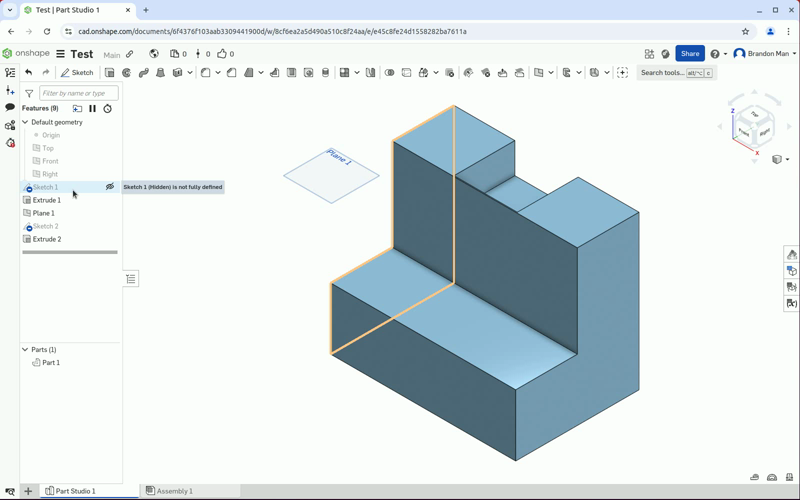
click(73, 189)